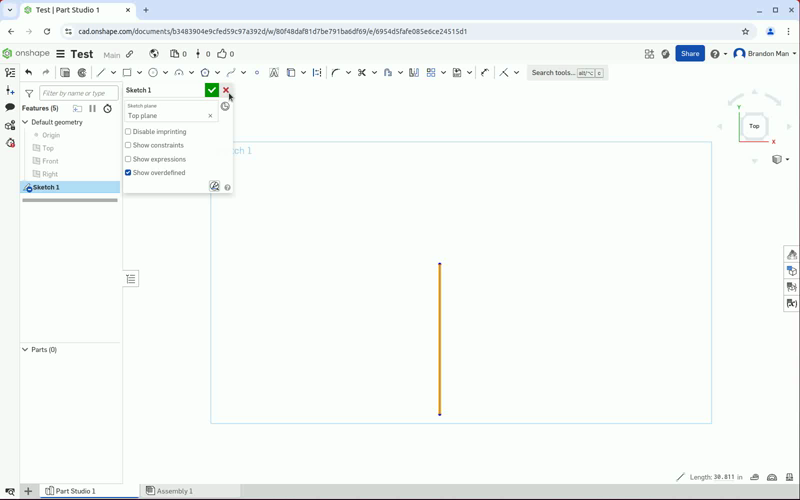
key(shift+h)
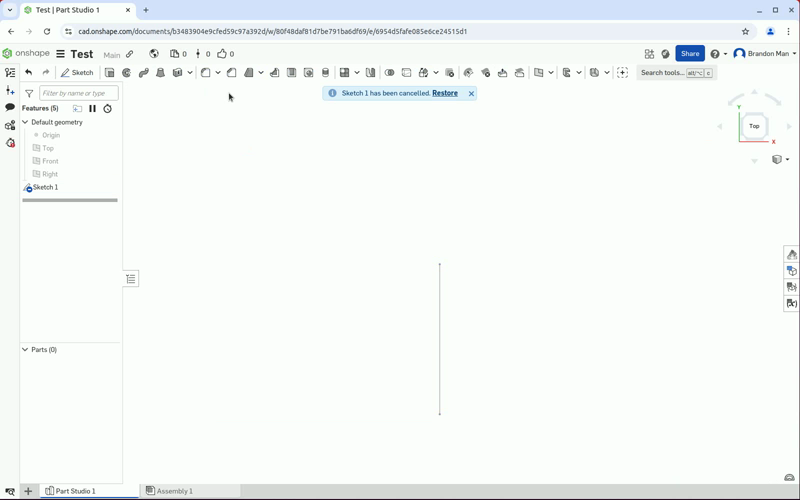
key(shift+s)
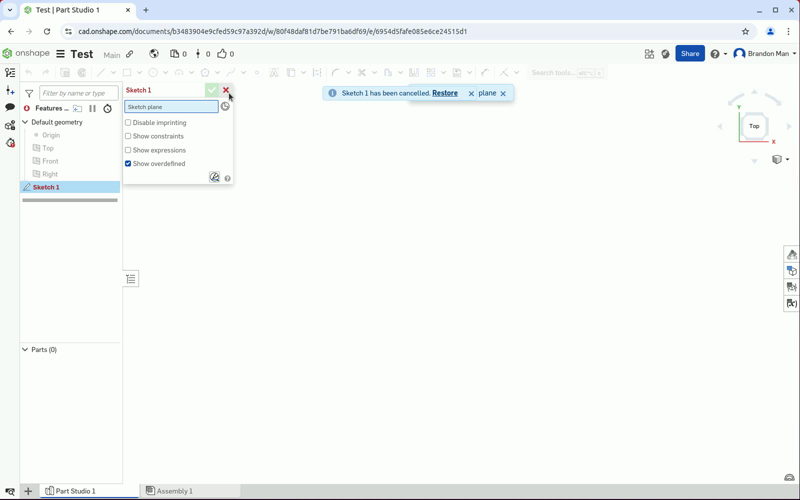
mouse_move(73, 150)
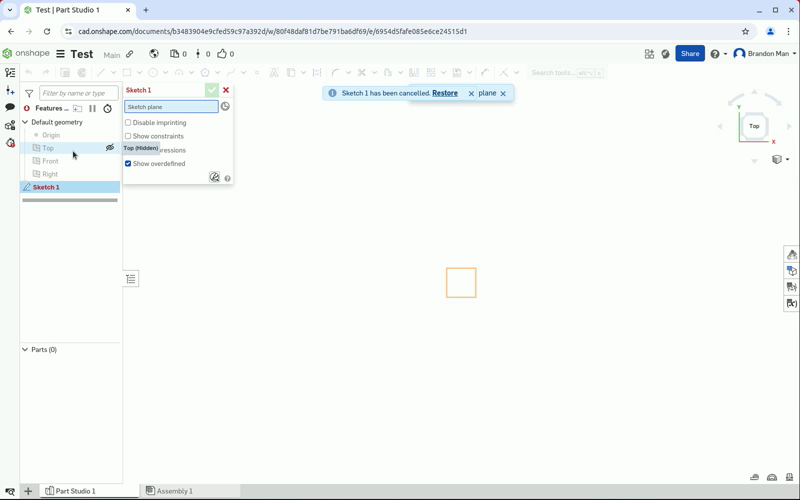
click(73, 150)
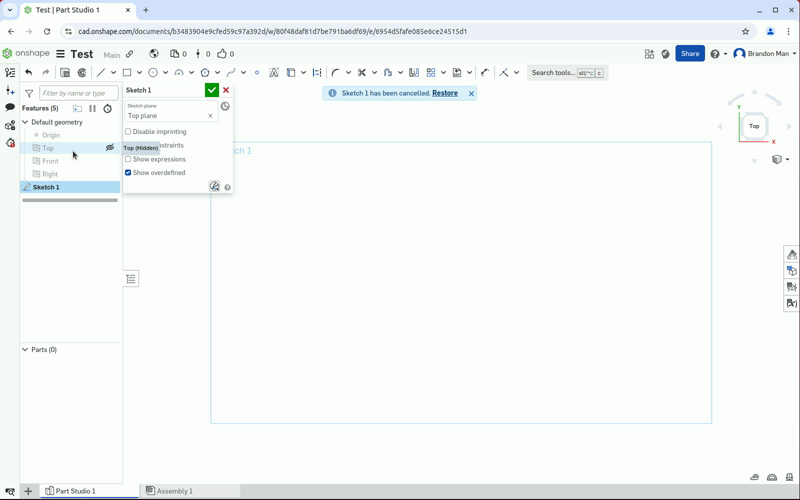
mouse_move(73, 352)
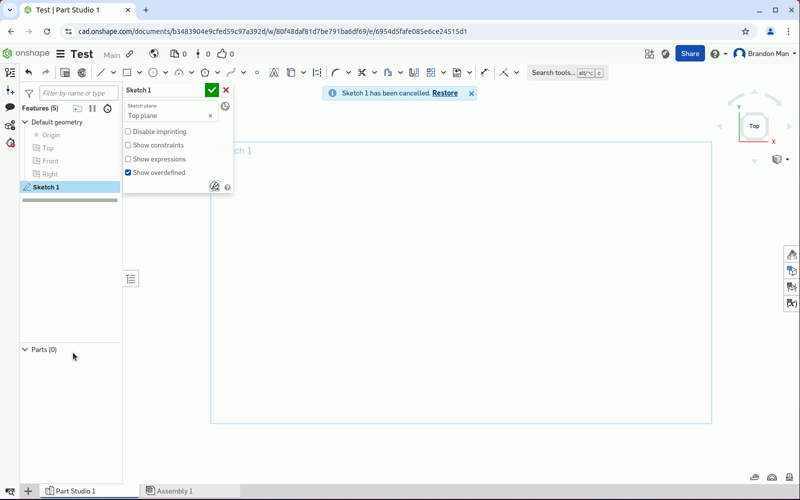
key(y)
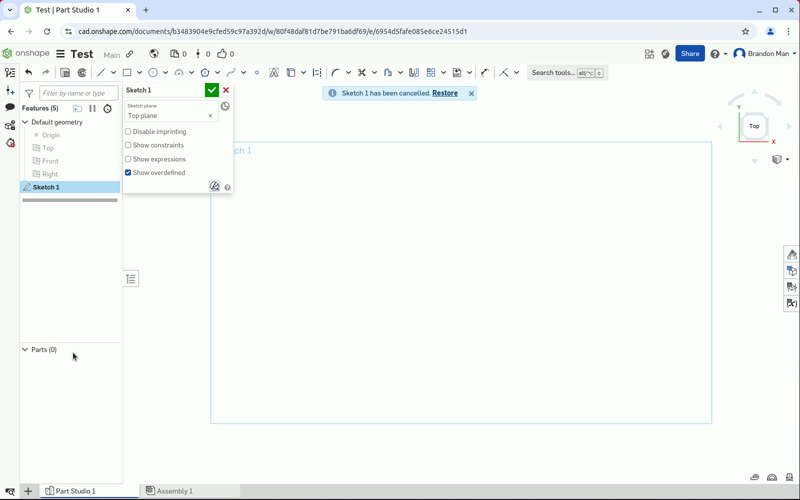
key(l)
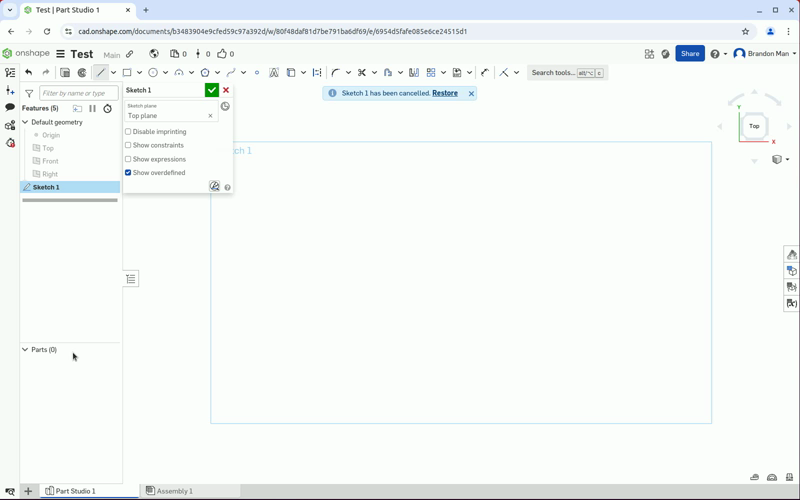
key_down(shift)
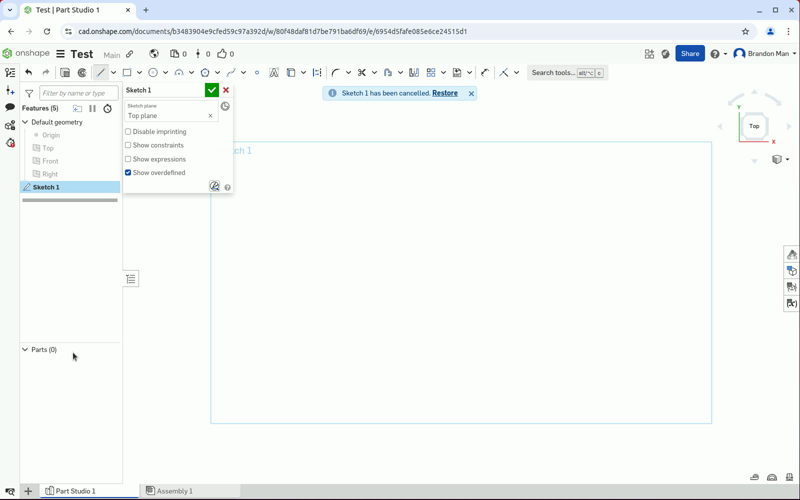
mouse_move(460, 282)
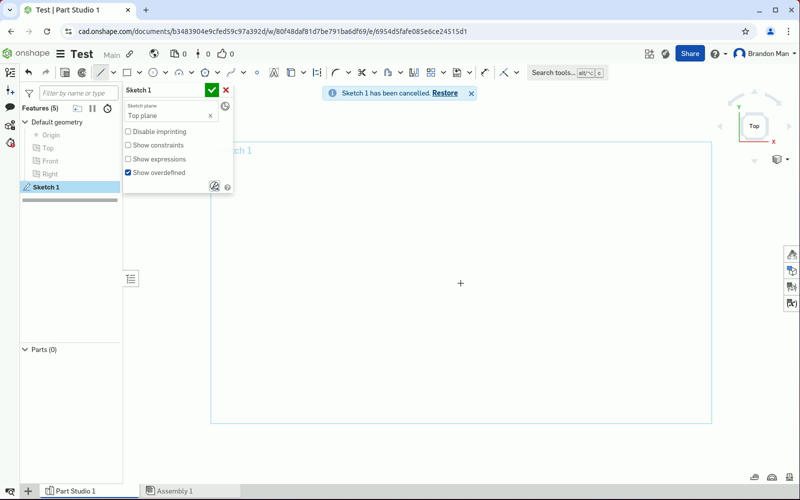
click(460, 282)
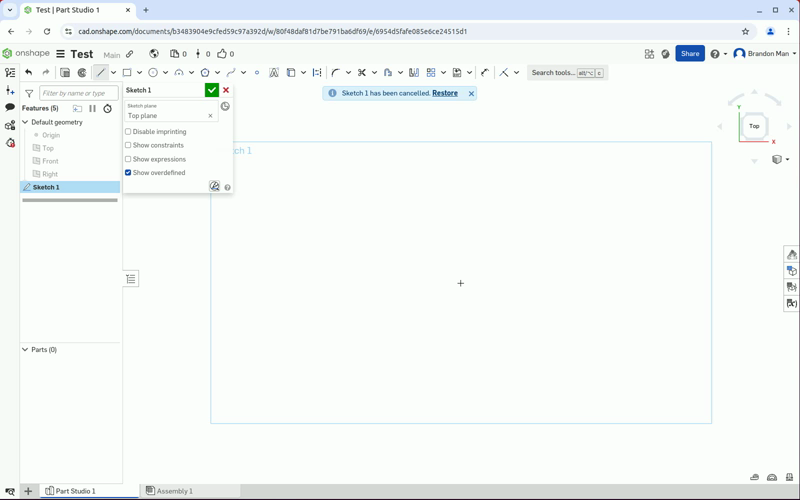
key_up(shift)
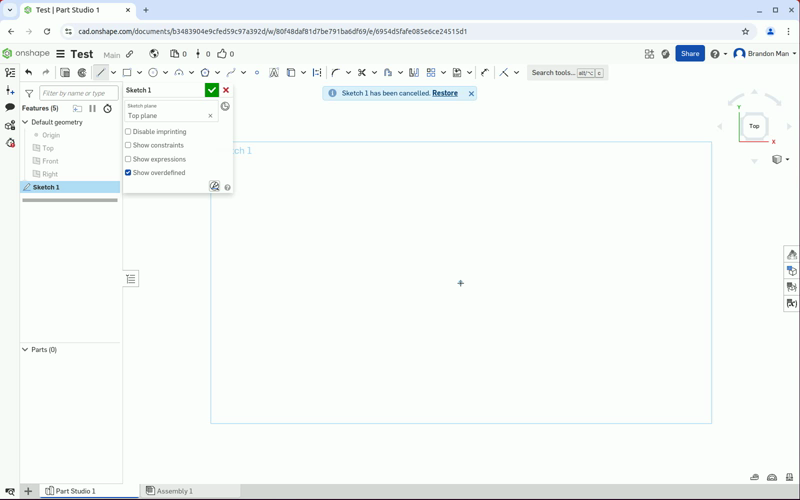
key_down(shift)
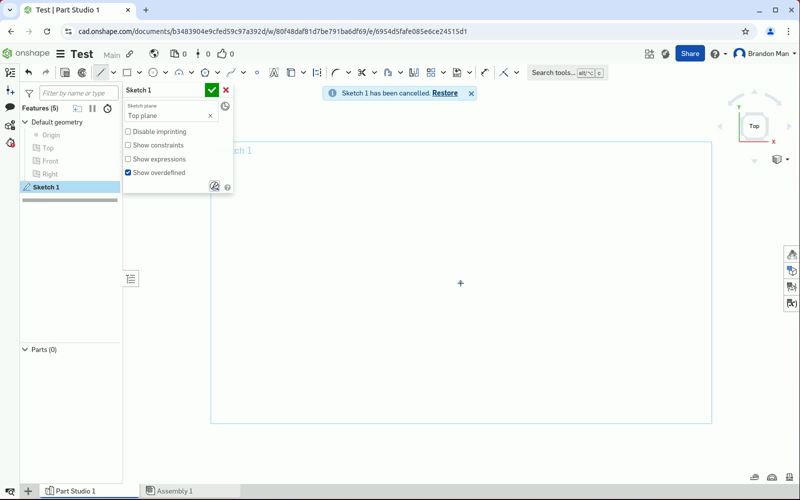
mouse_move(535, 282)
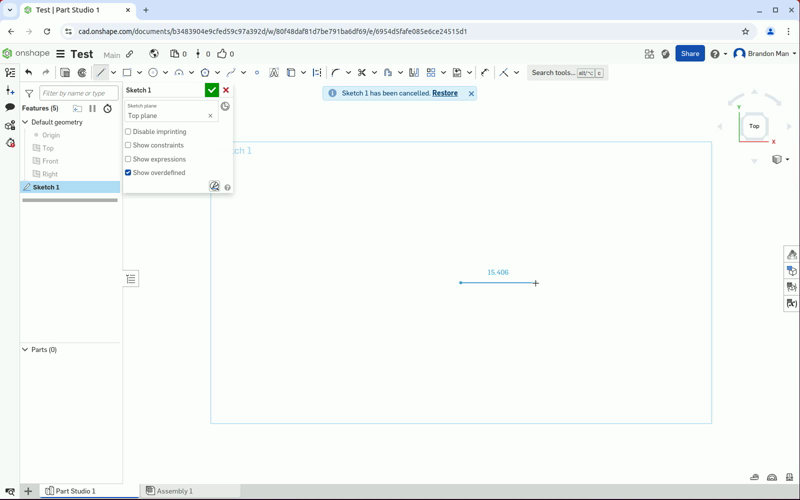
click(535, 282)
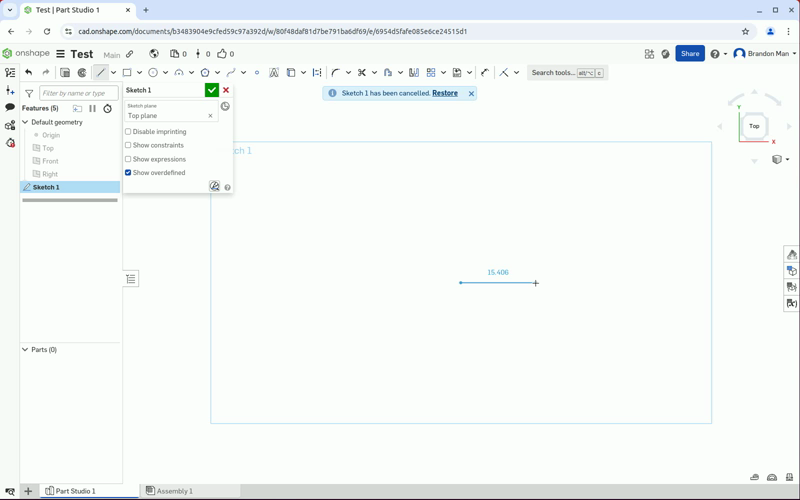
key_up(shift)
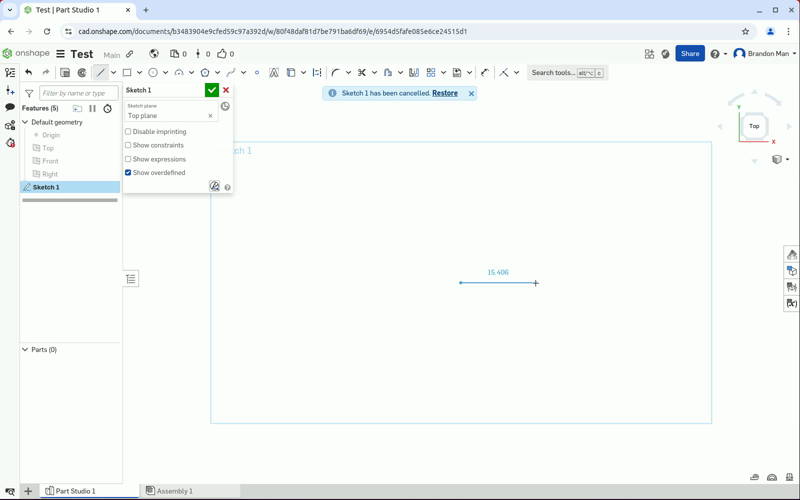
key_down(shift)
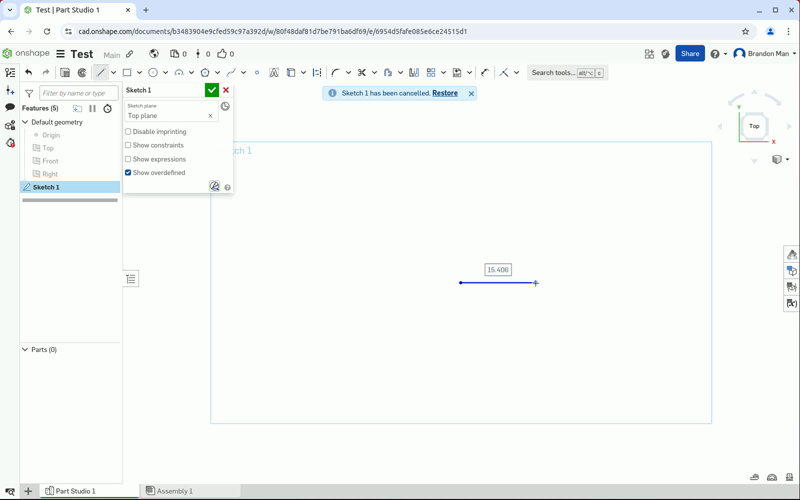
mouse_move(535, 170)
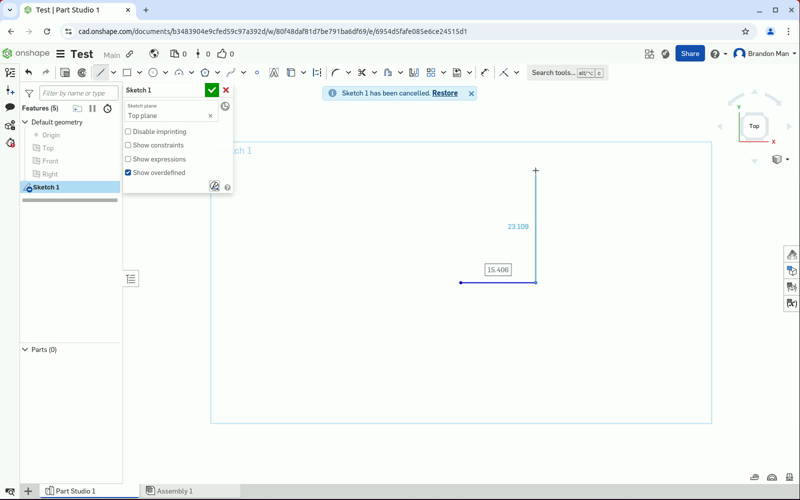
click(535, 170)
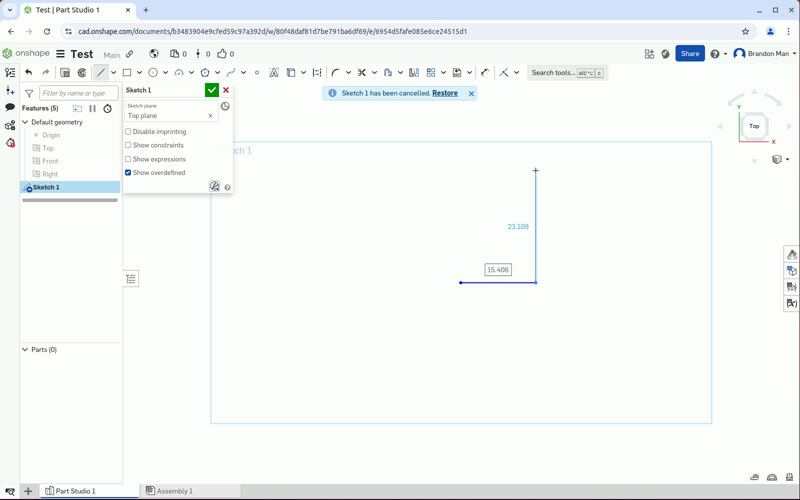
key_up(shift)
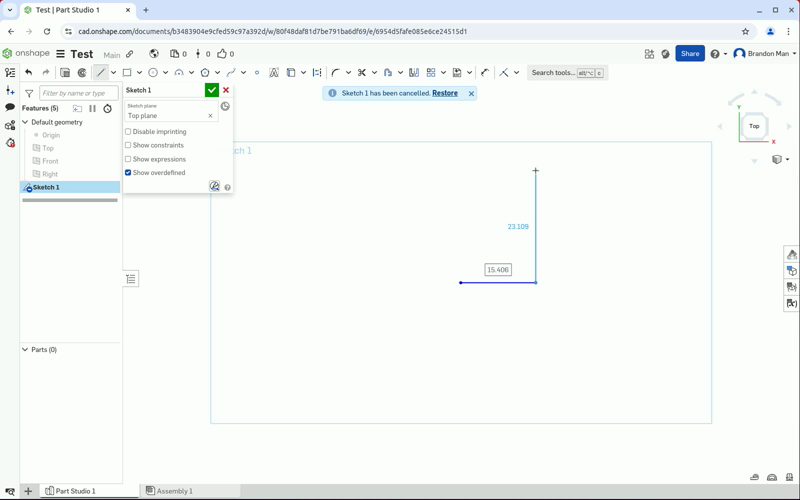
key_down(shift)
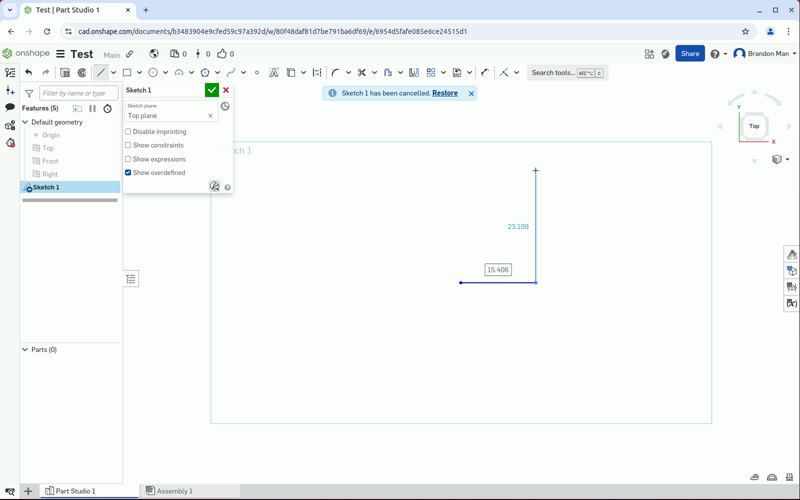
mouse_move(460, 170)
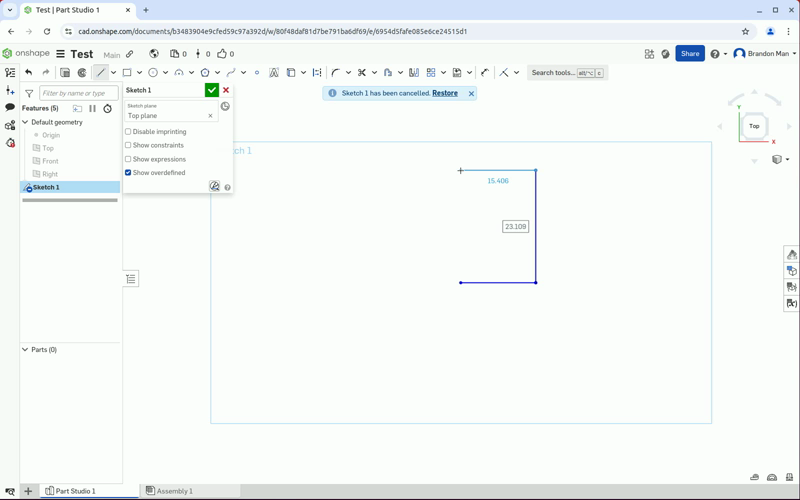
click(460, 170)
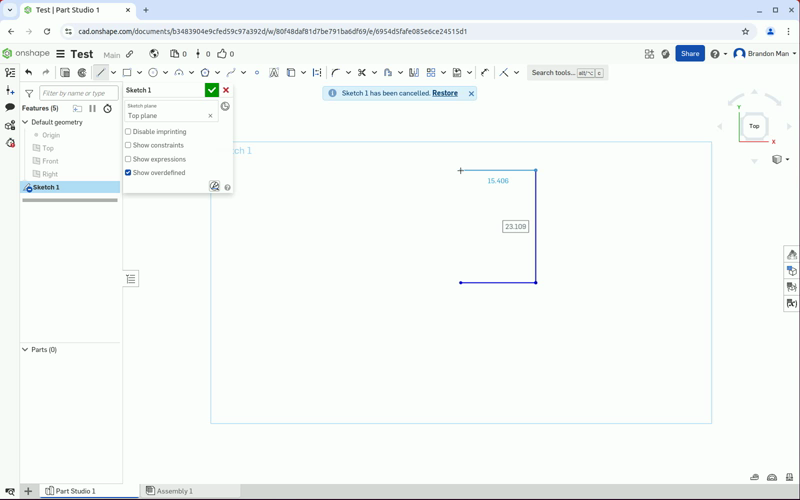
key_up(shift)
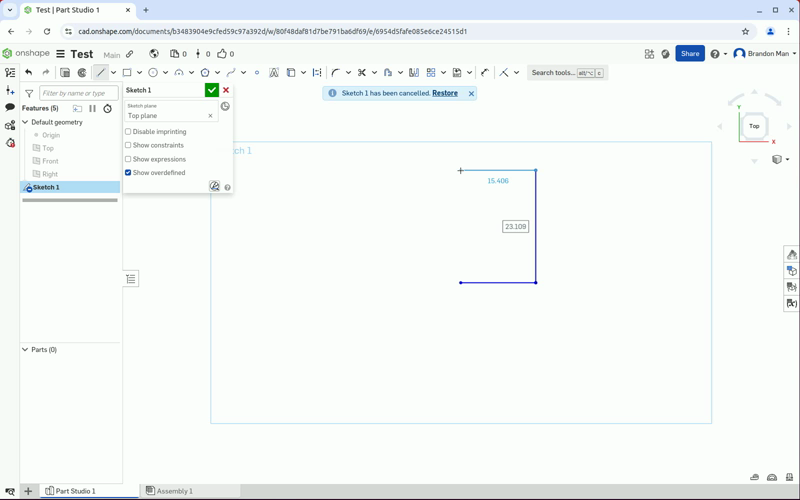
key_down(shift)
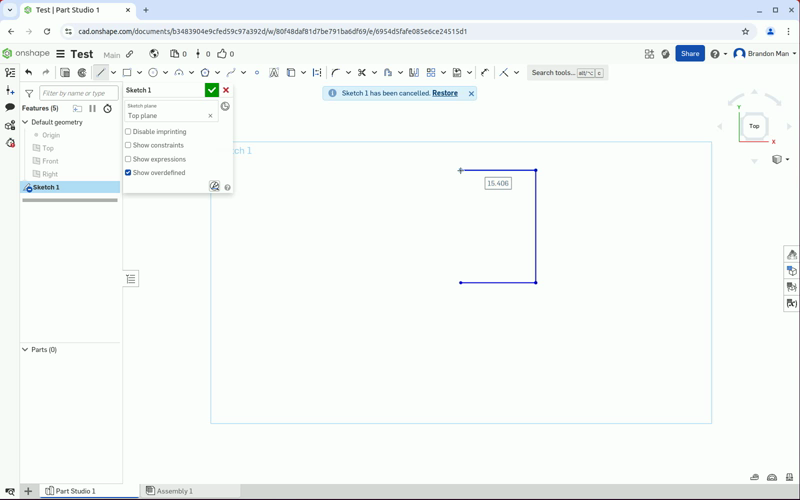
mouse_move(460, 282)
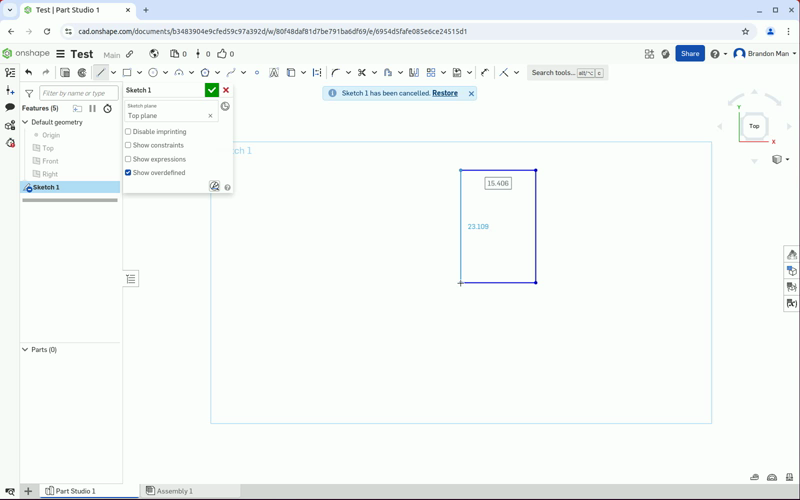
key_up(shift)
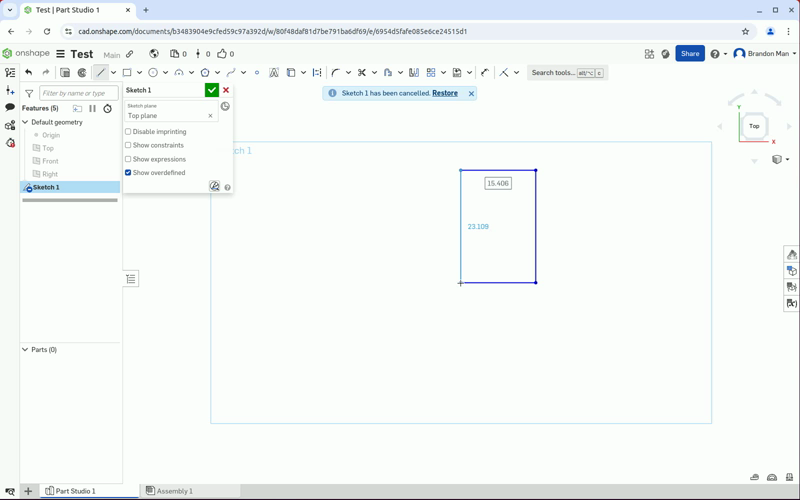
click(460, 282)
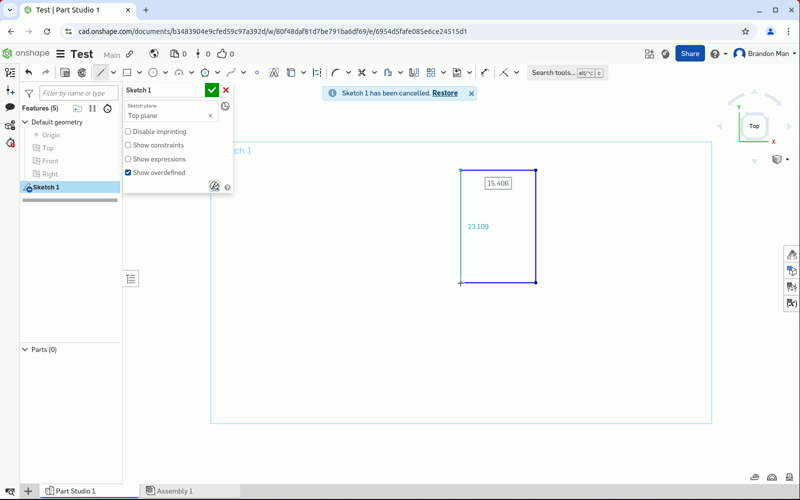
key(esc)
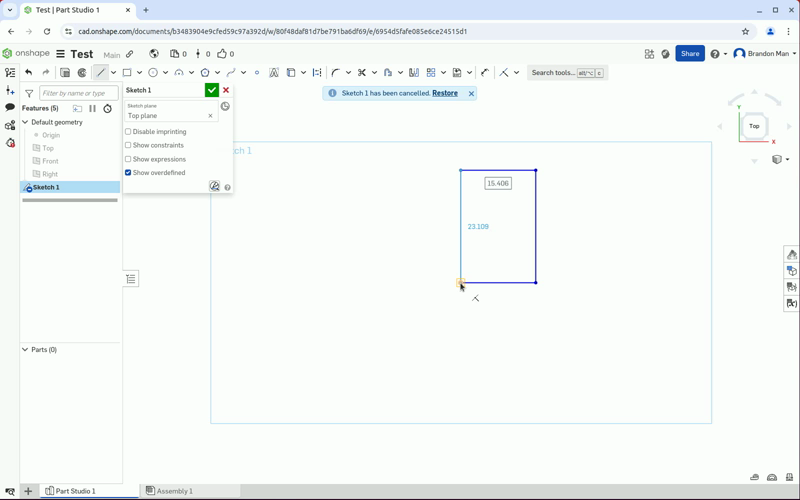
mouse_move(466, 228)
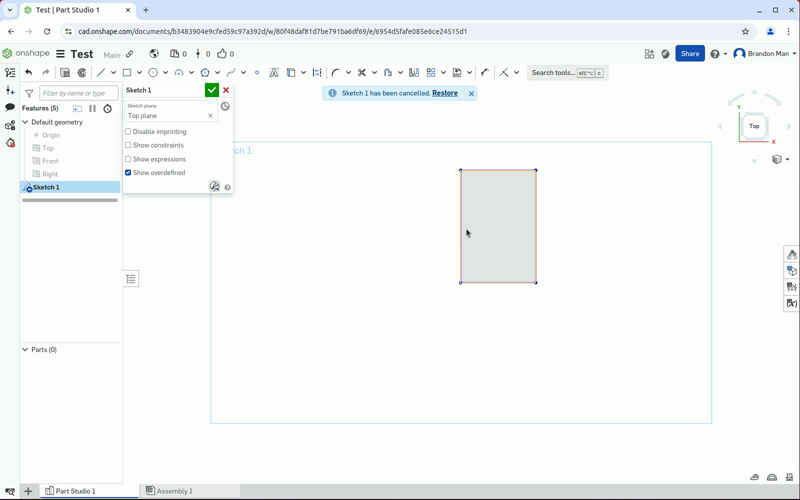
click(466, 228)
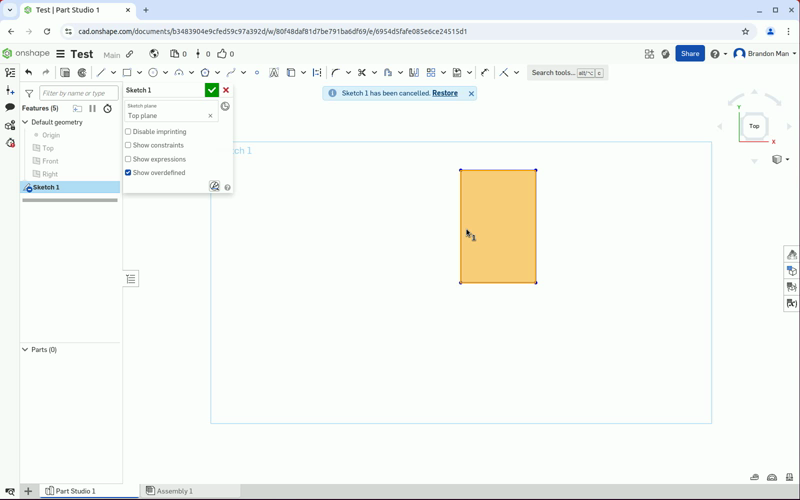
mouse_move(73, 352)
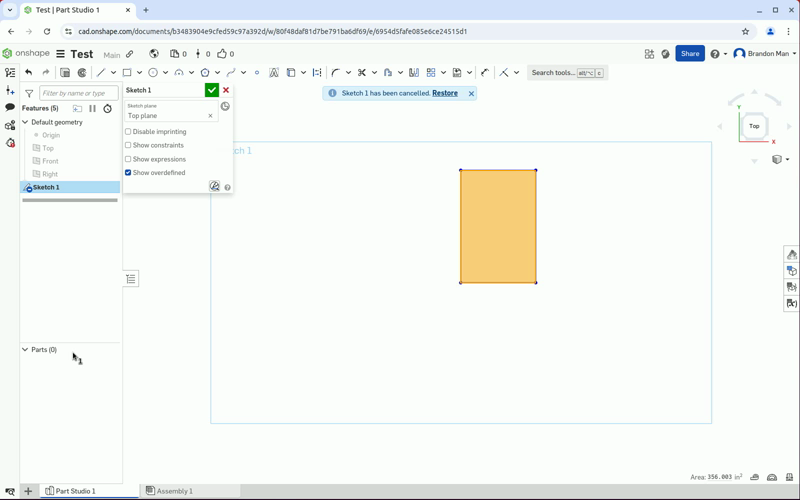
key(shift+y)
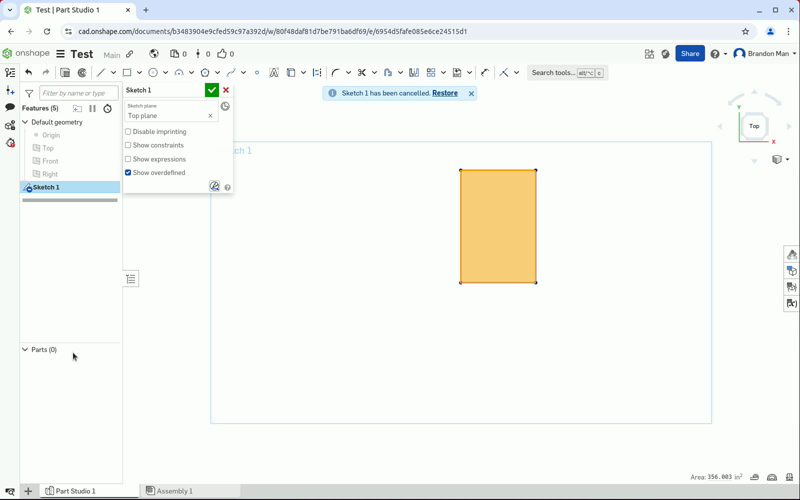
key(shift+e)
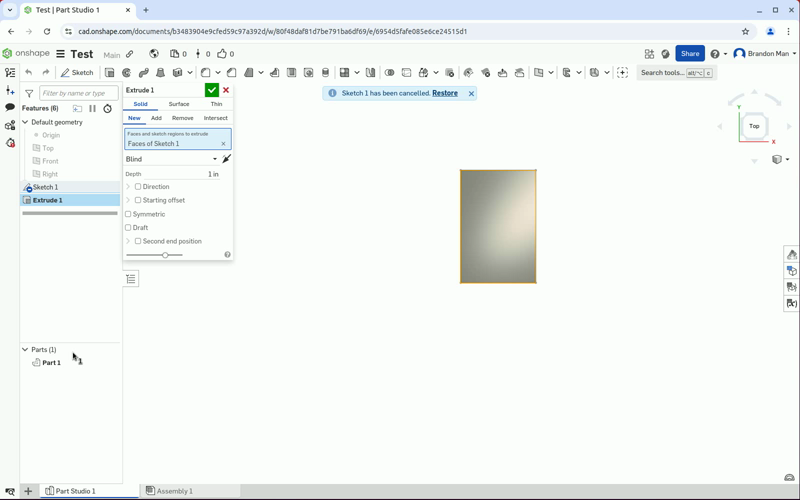
mouse_move(143, 106)
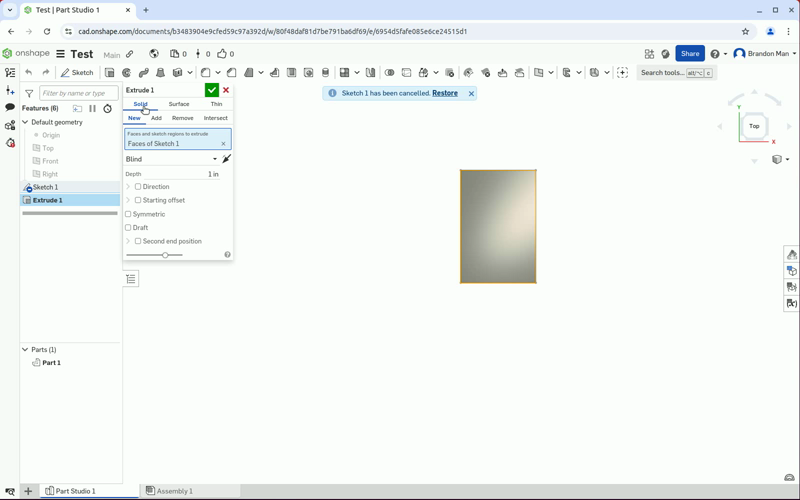
click(143, 106)
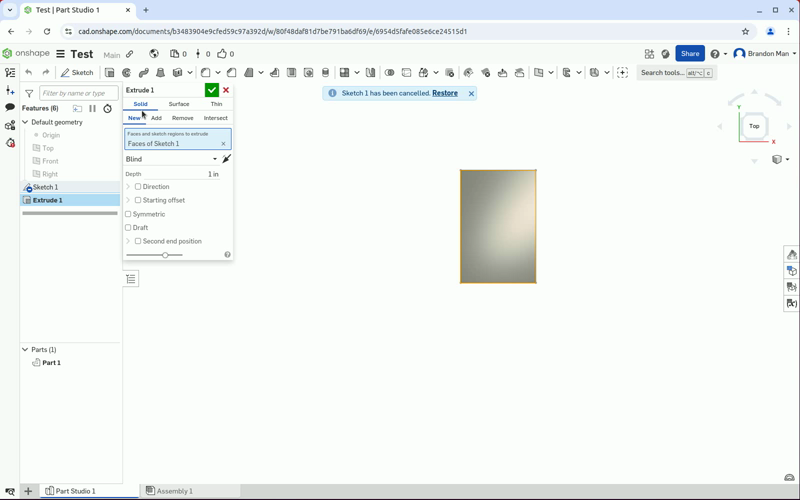
mouse_move(137, 120)
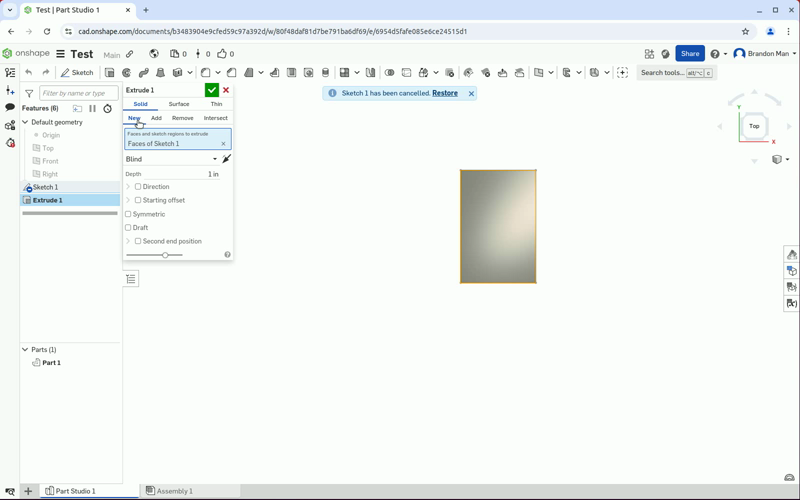
click(137, 120)
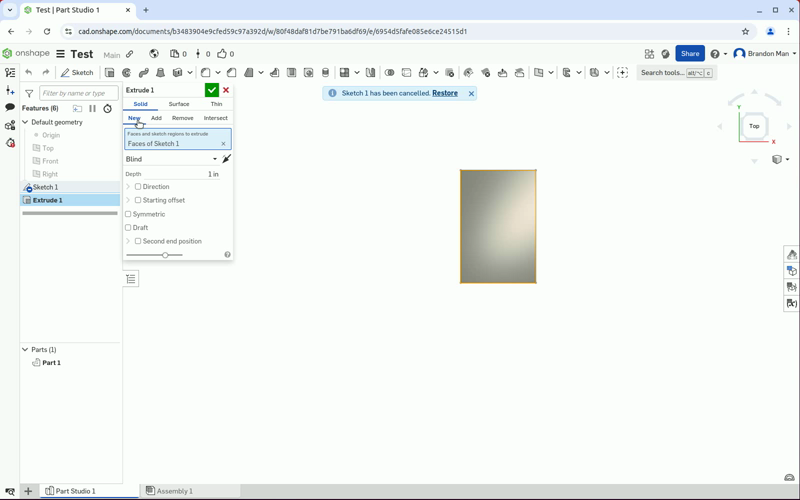
key(tab, 4)
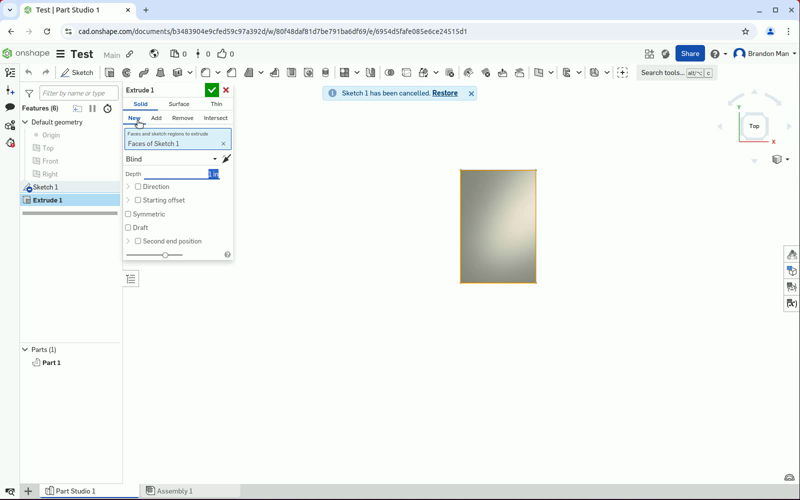
text(9.147)
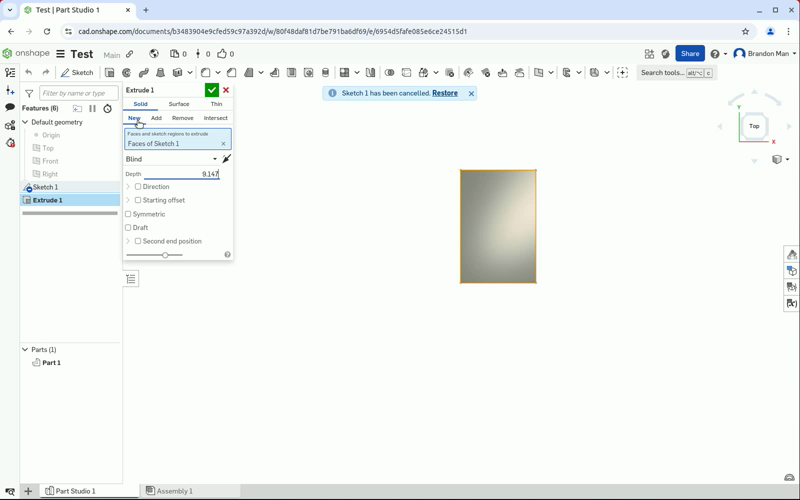
key(enter)
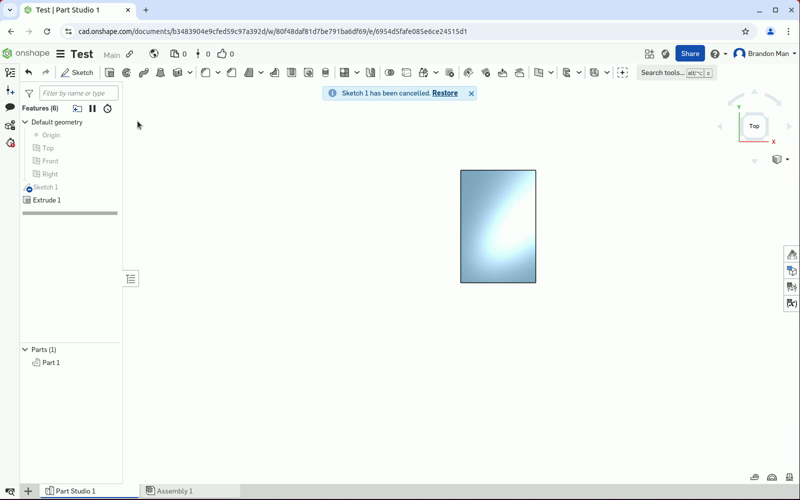
key(shift+h)
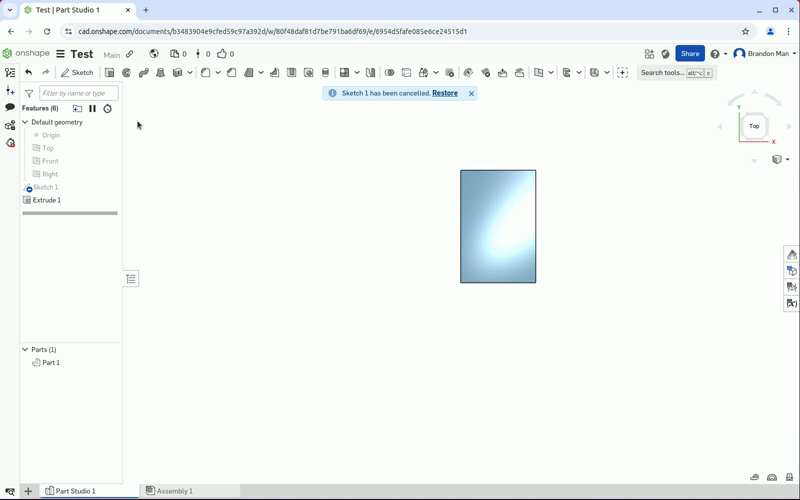
key(shift+h)
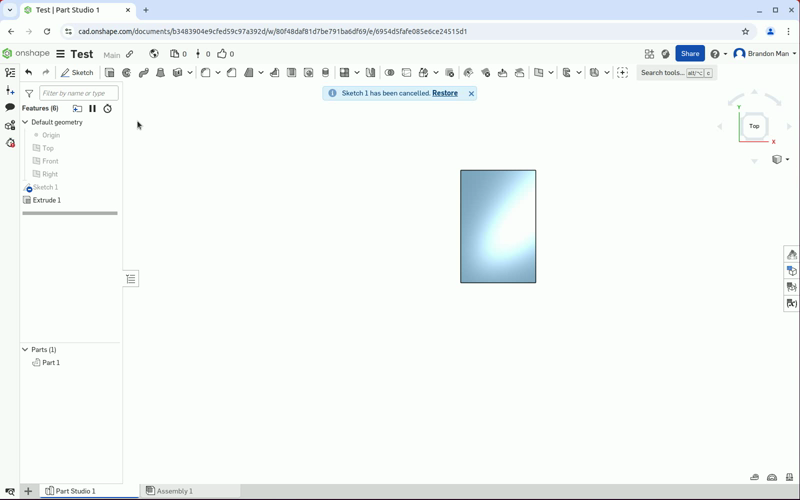
mouse_move(73, 189)
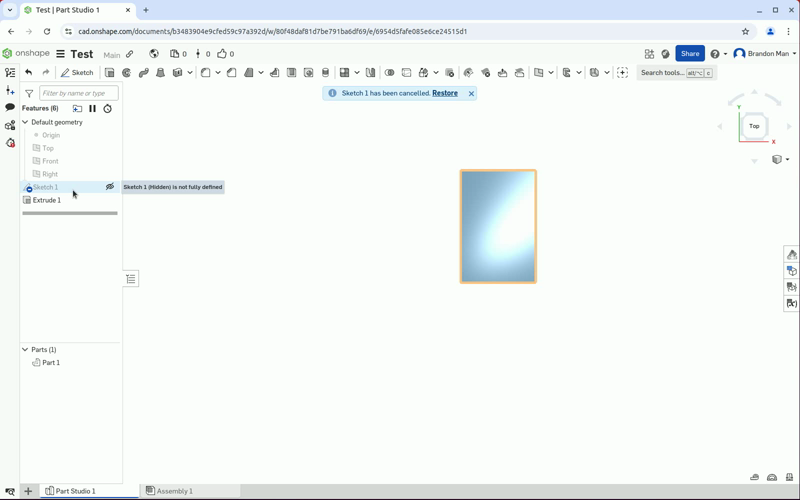
click(73, 189)
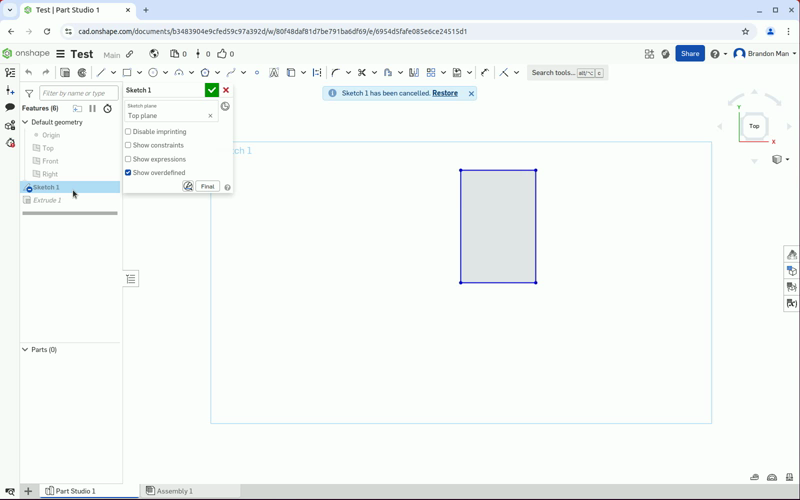
mouse_move(229, 92)
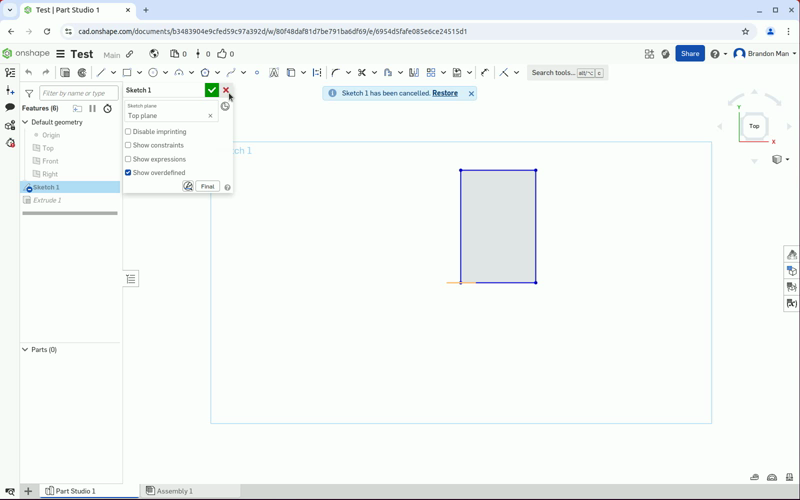
click(229, 92)
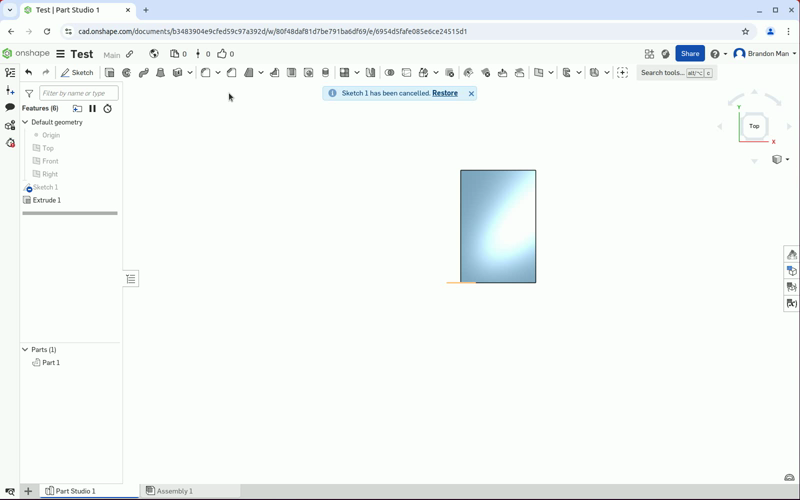
mouse_move(541, 75)
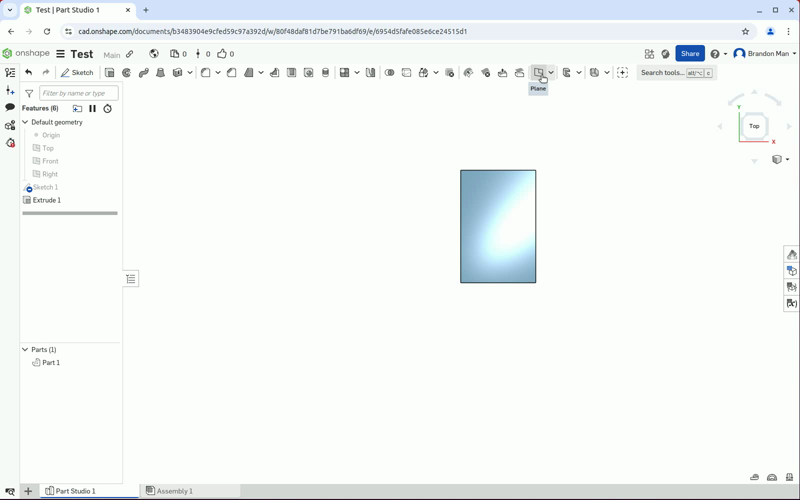
click(541, 75)
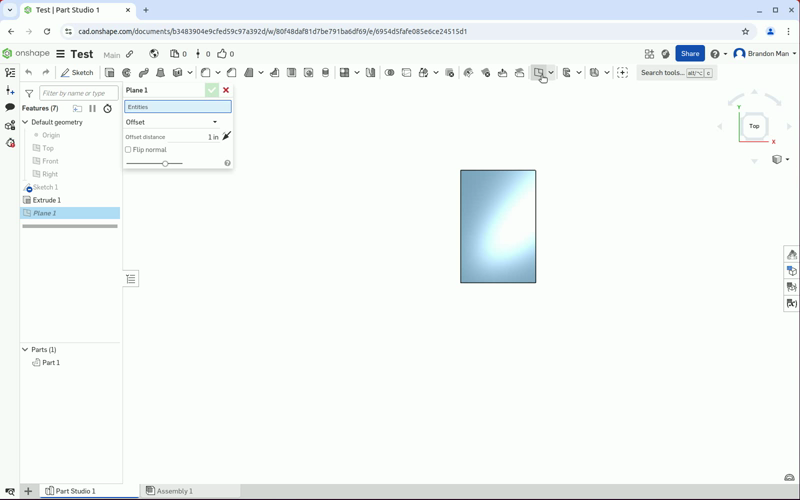
mouse_move(73, 150)
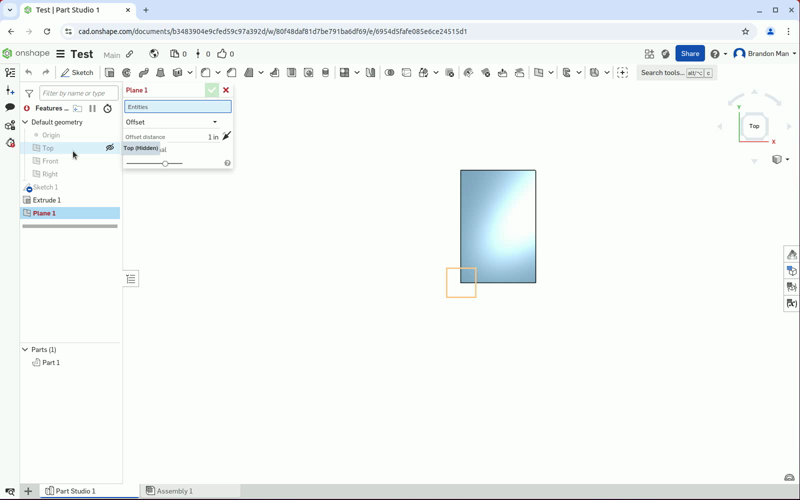
click(73, 150)
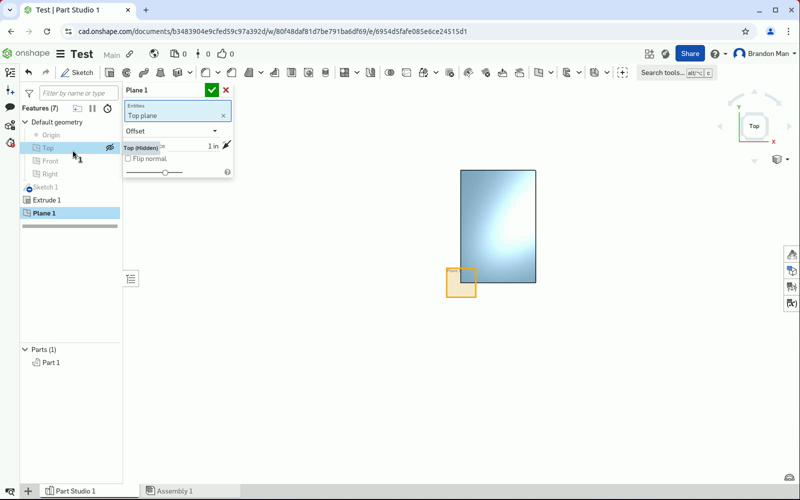
key(tab, 2)
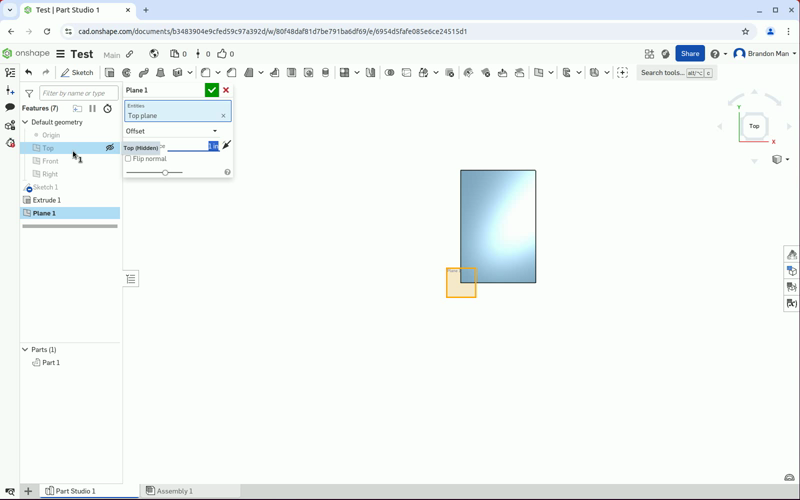
text(9.151)
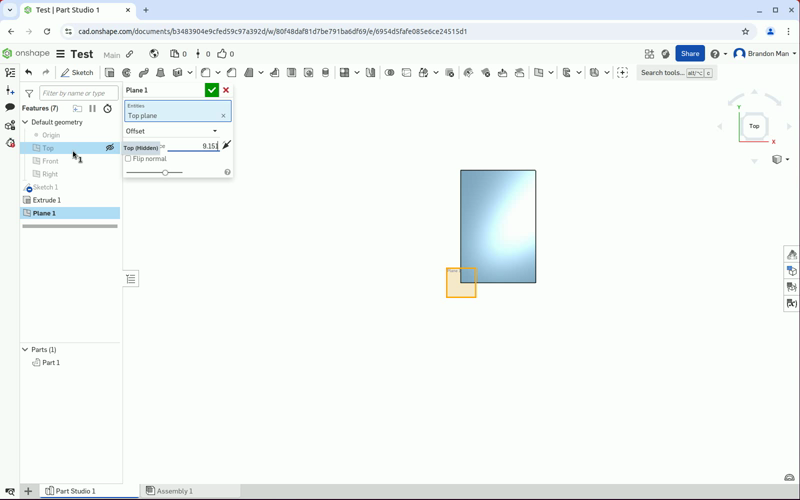
key(enter, 2)
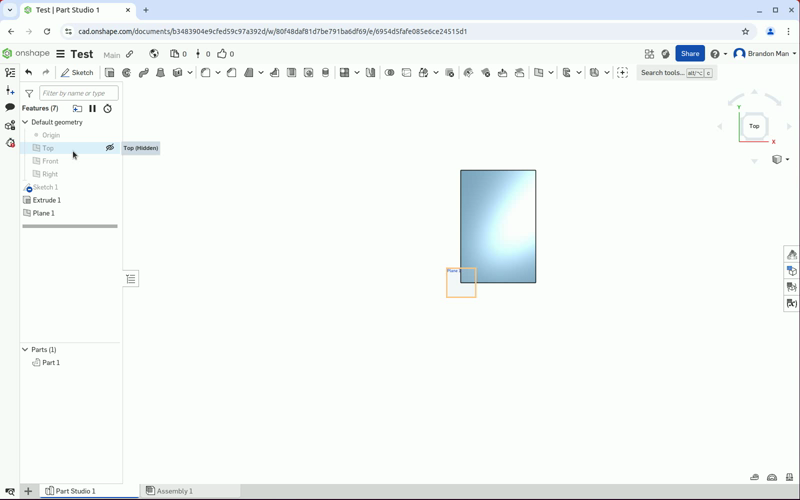
key(shift+s)
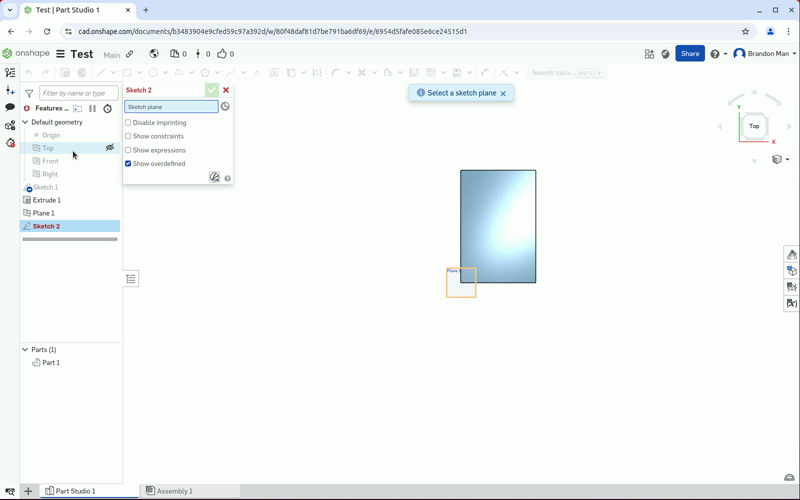
mouse_move(73, 215)
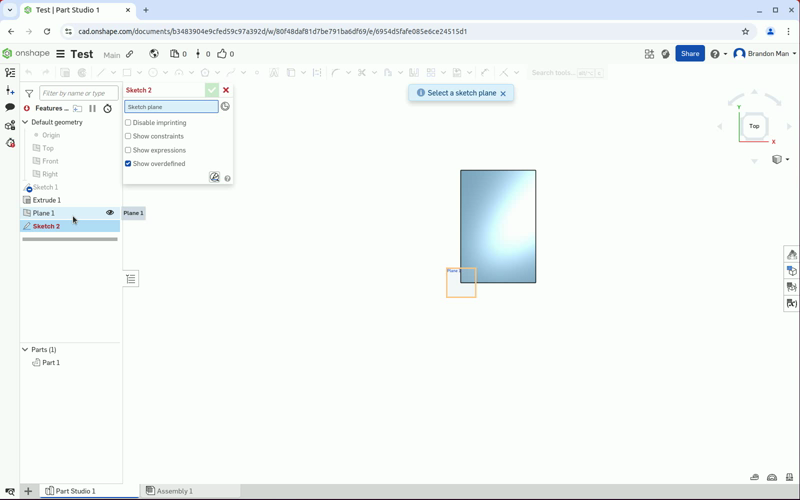
click(73, 215)
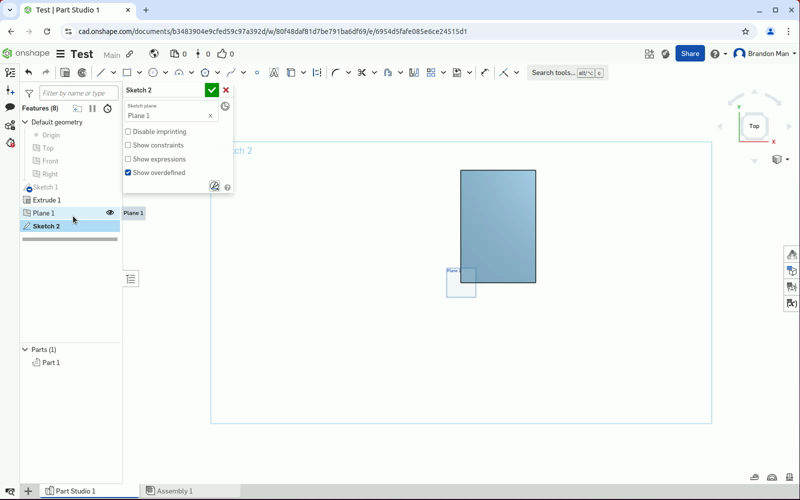
mouse_move(73, 352)
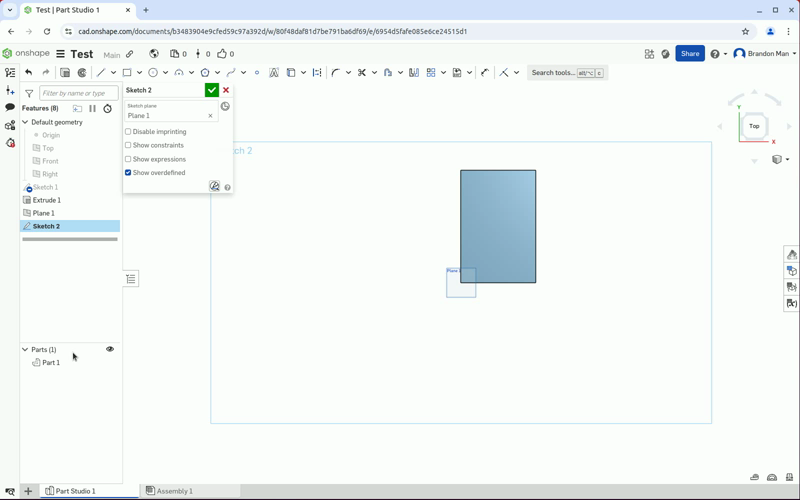
key(y)
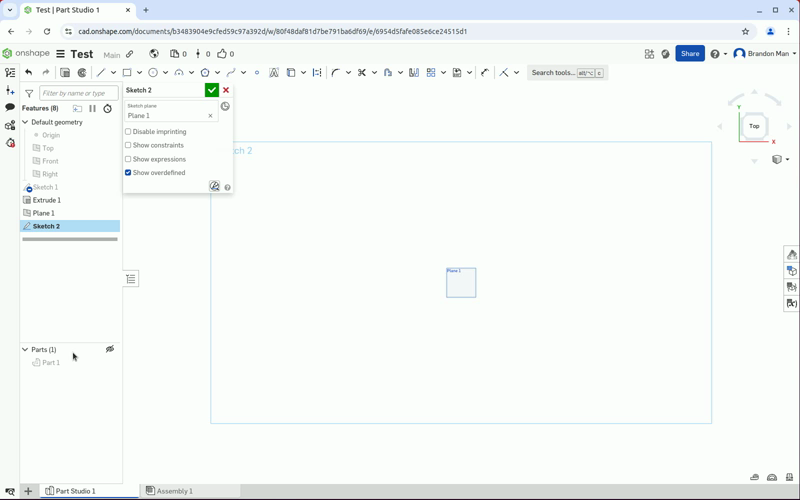
key(l)
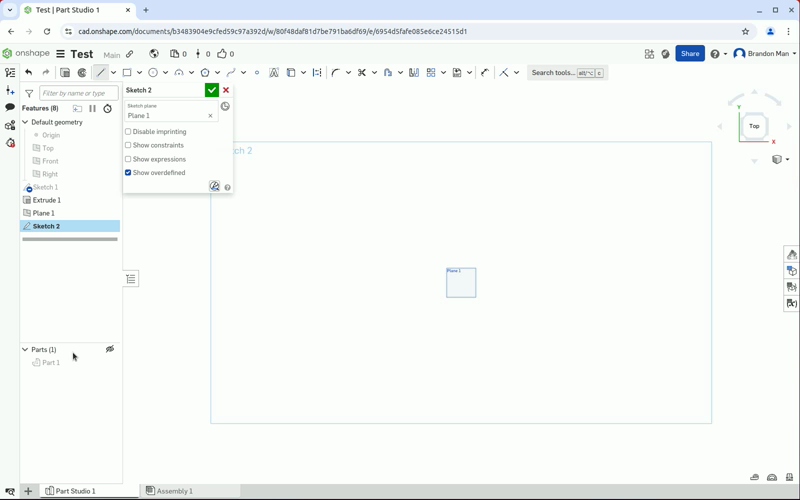
key_down(shift)
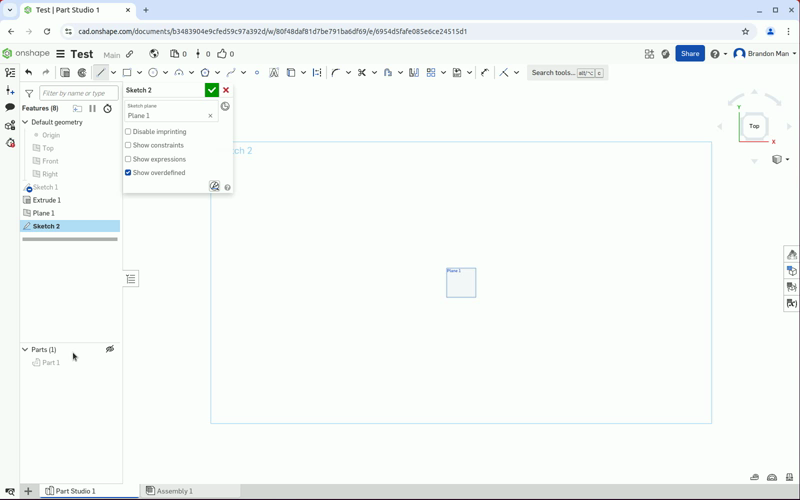
mouse_move(460, 282)
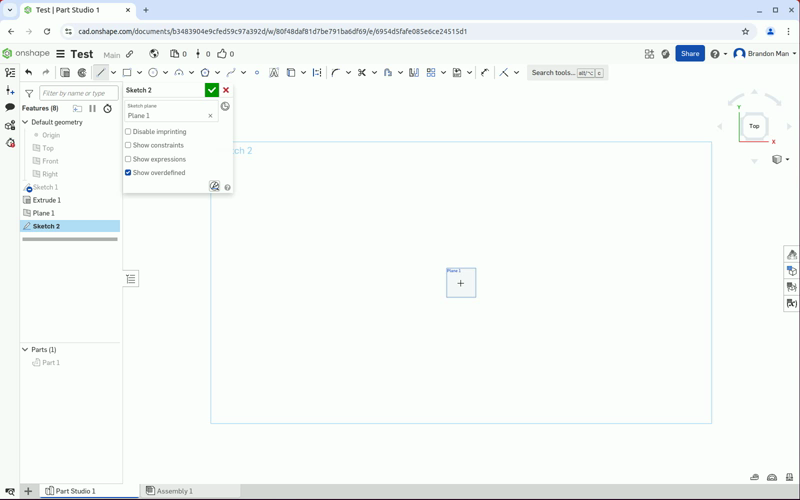
click(460, 282)
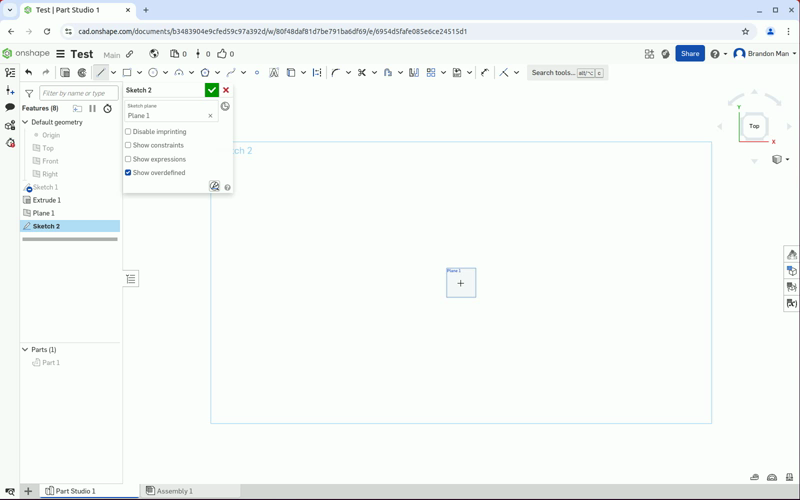
key_up(shift)
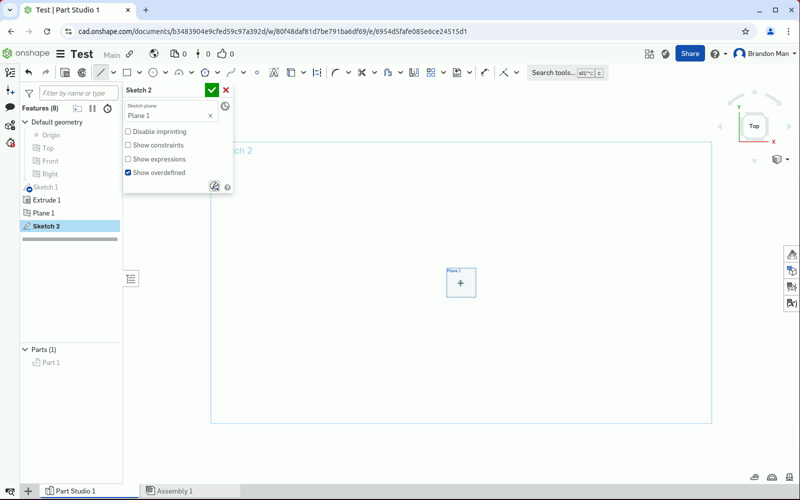
key_down(shift)
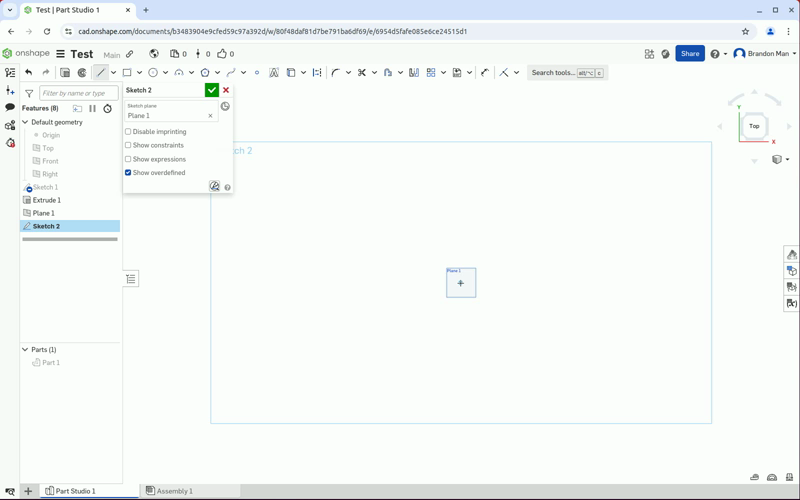
mouse_move(490, 282)
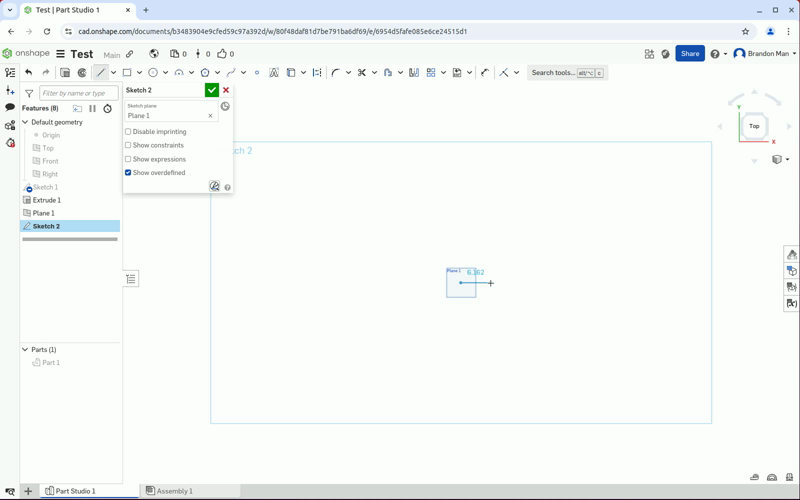
mouse_move(483, 282)
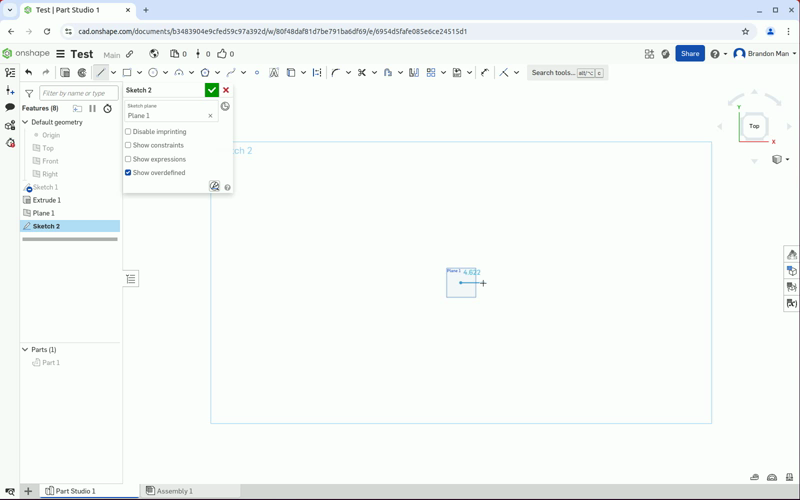
click(483, 282)
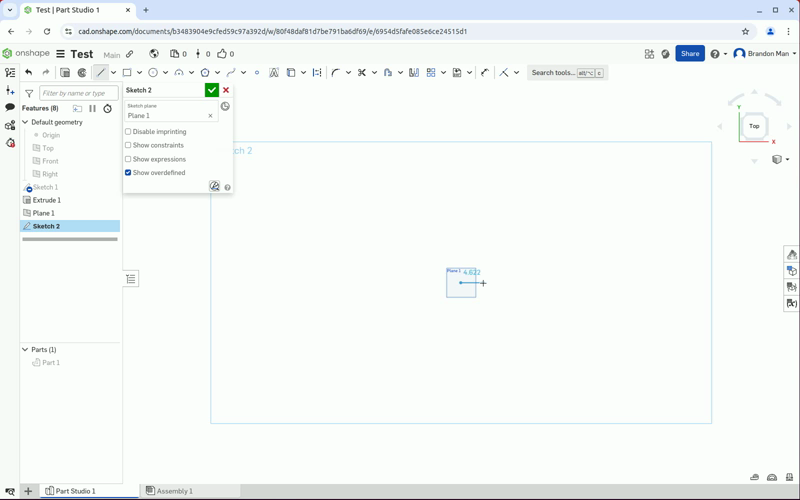
key_up(shift)
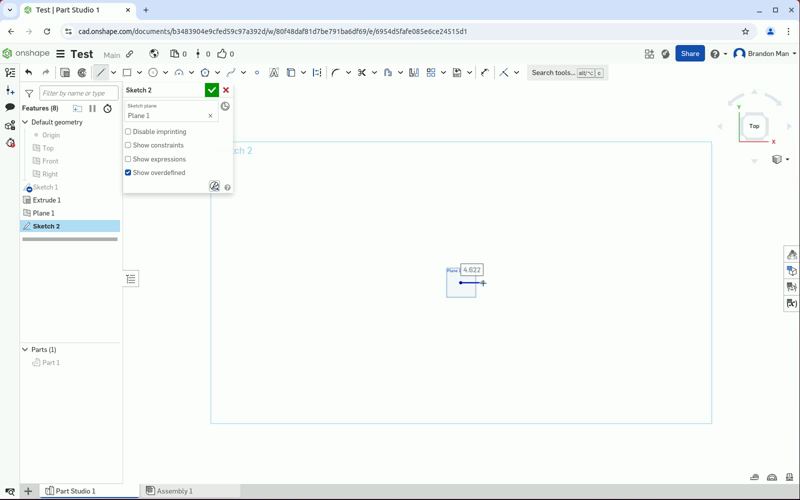
key_down(shift)
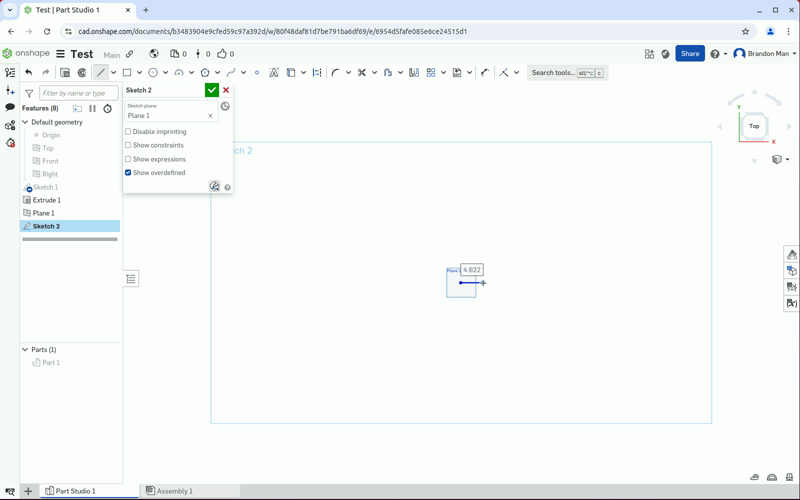
mouse_move(483, 170)
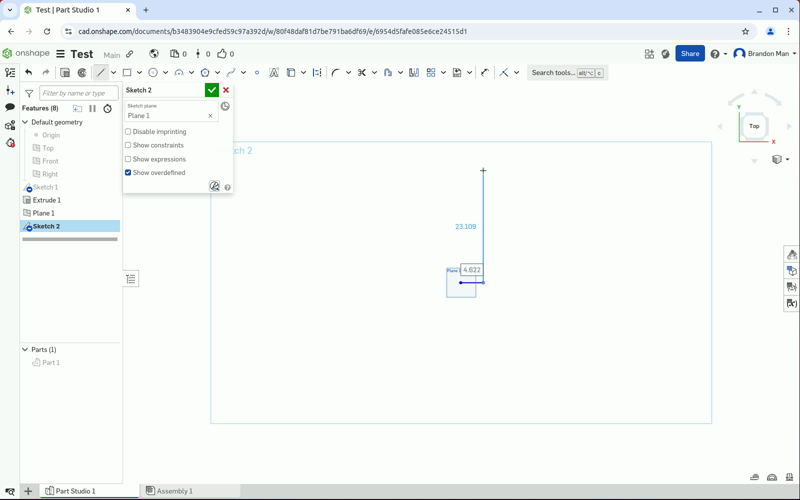
click(483, 170)
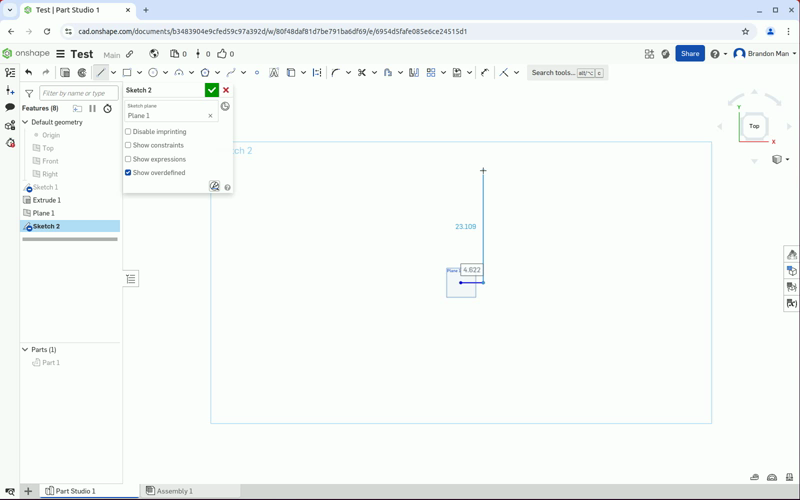
key_up(shift)
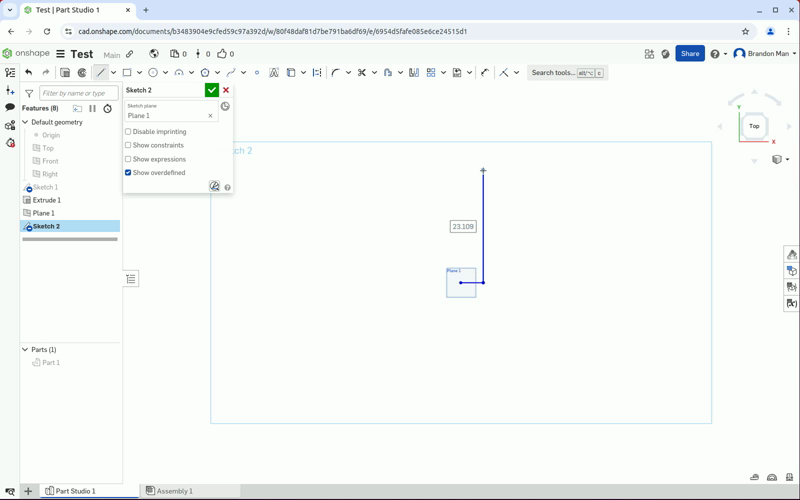
key_down(shift)
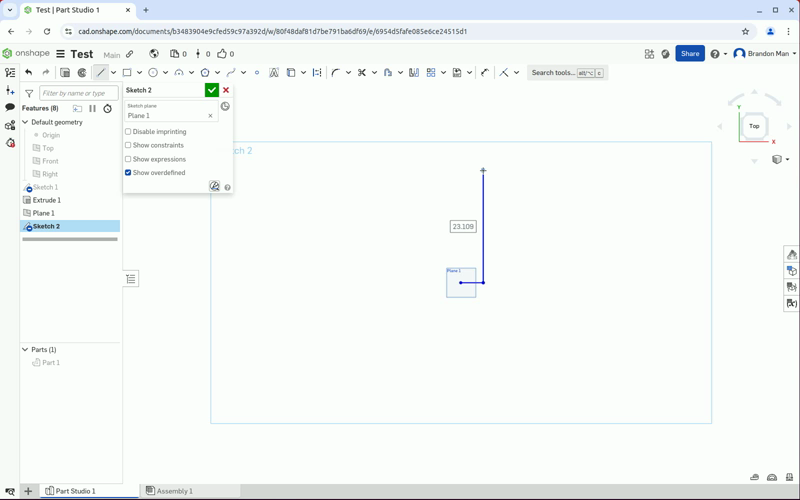
mouse_move(513, 170)
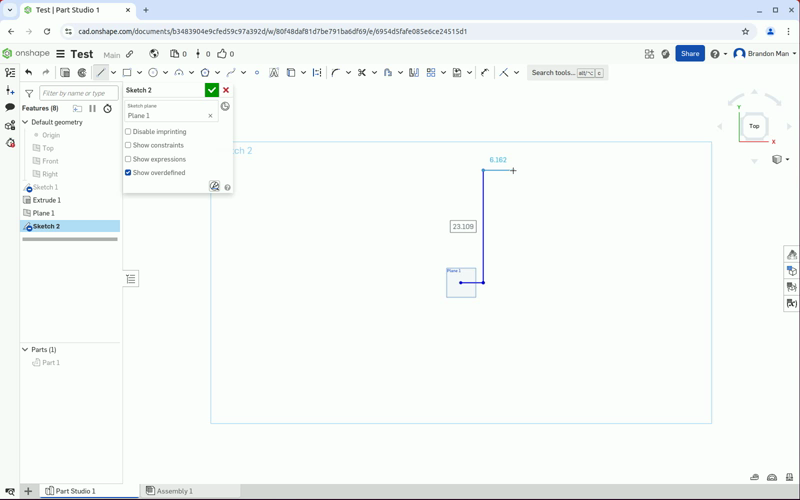
mouse_move(460, 170)
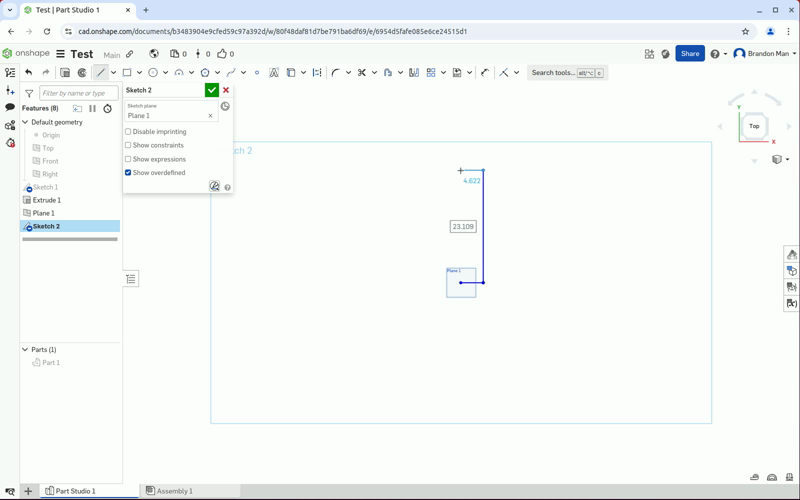
click(460, 170)
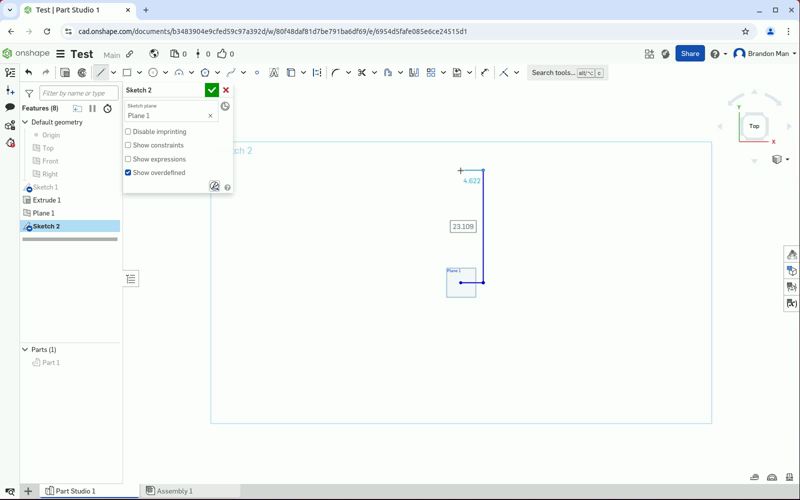
key_up(shift)
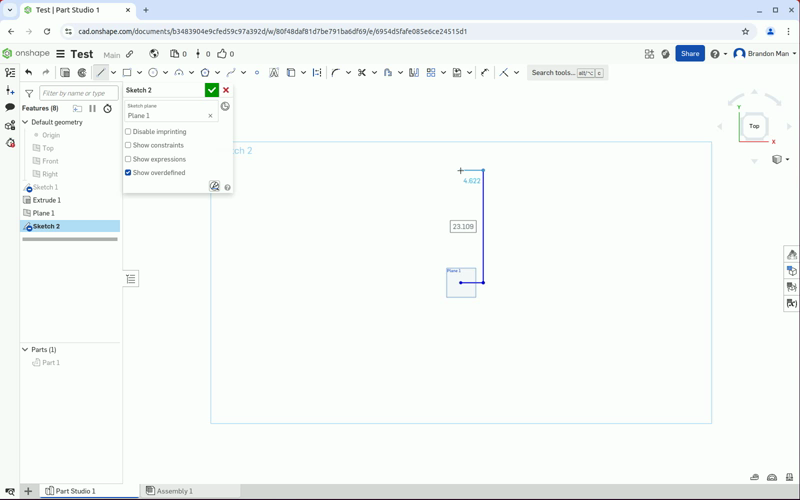
key_down(shift)
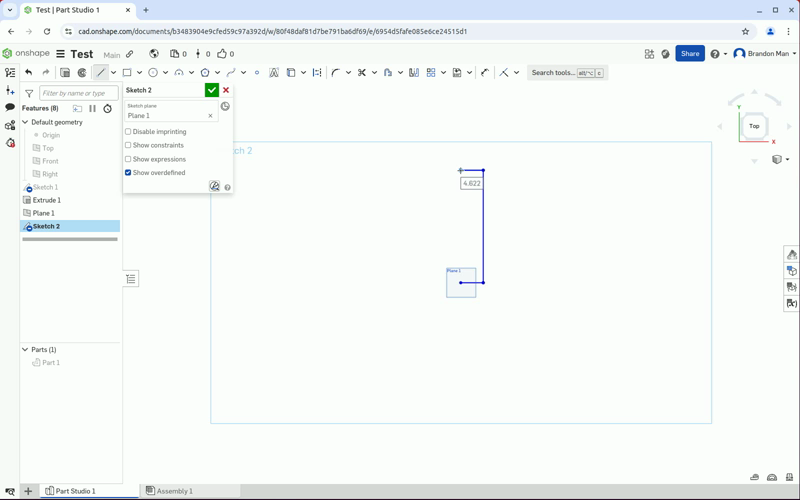
mouse_move(460, 282)
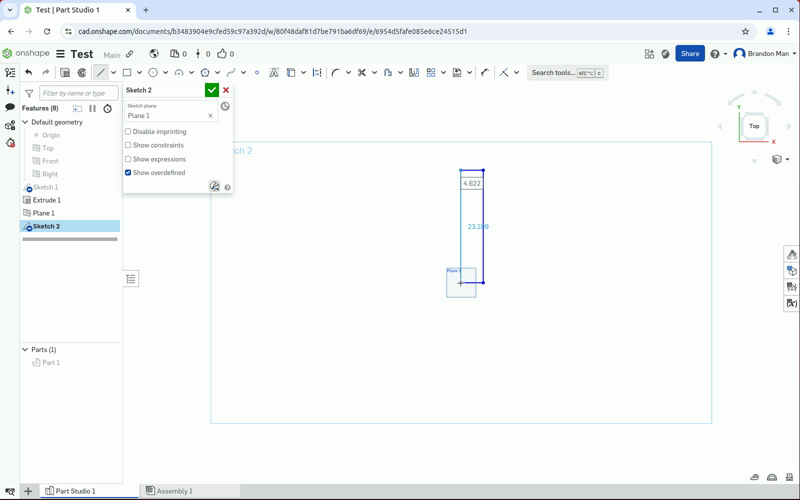
key_up(shift)
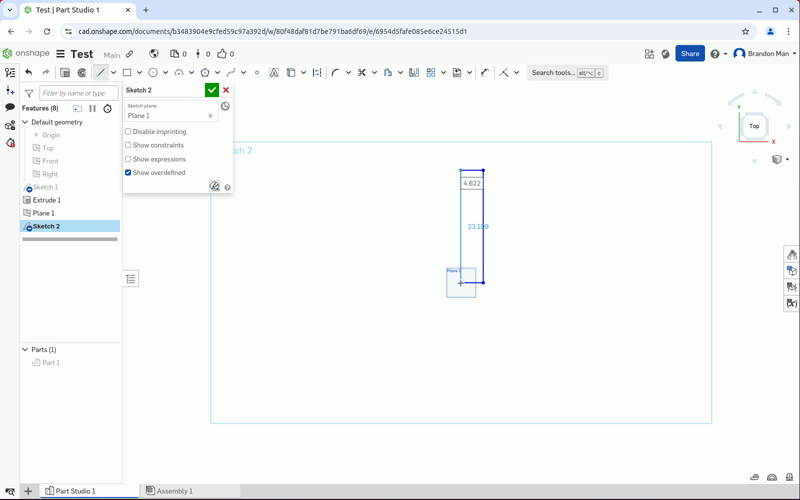
click(460, 282)
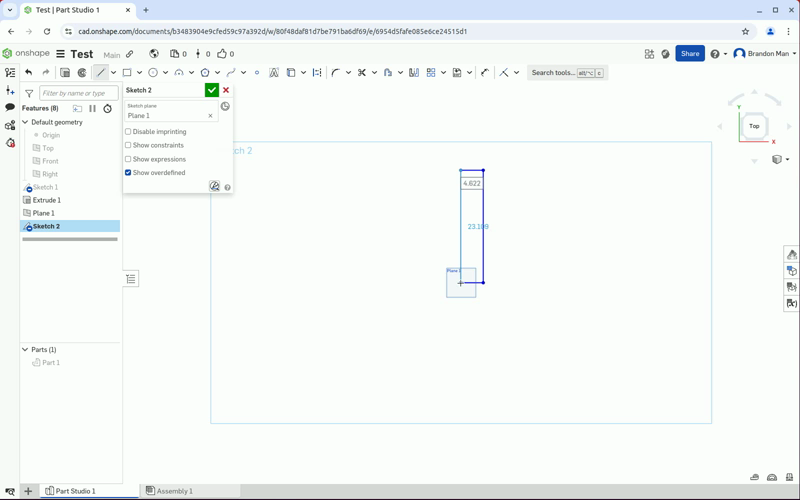
key(esc)
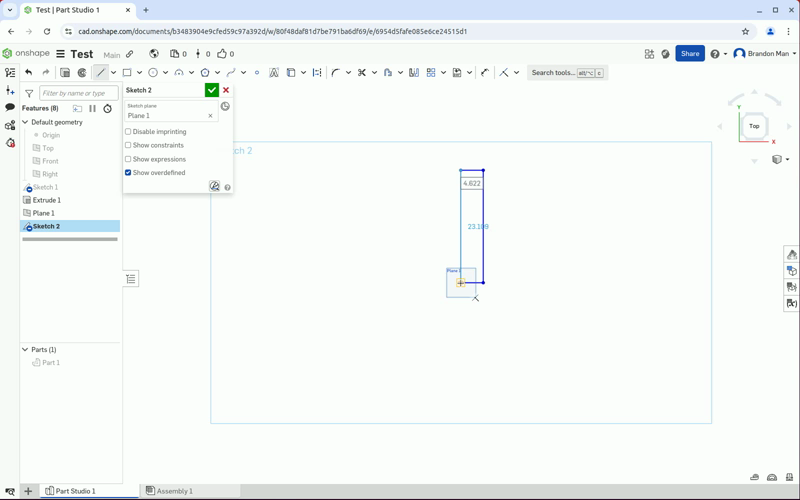
mouse_move(468, 245)
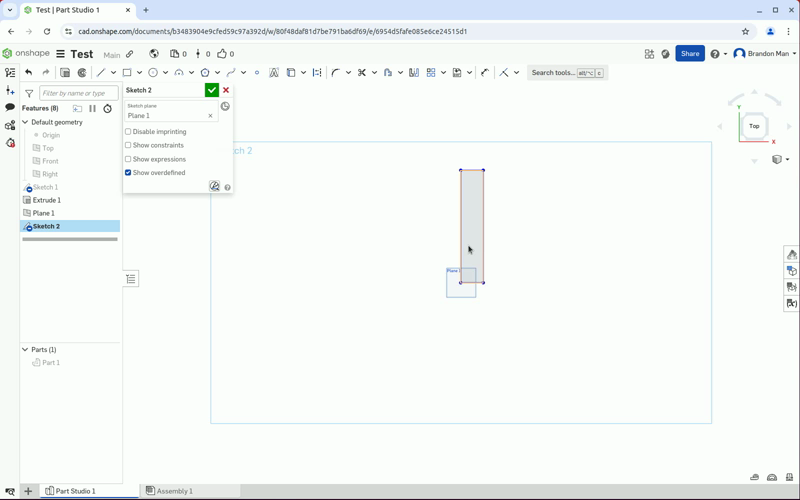
click(468, 245)
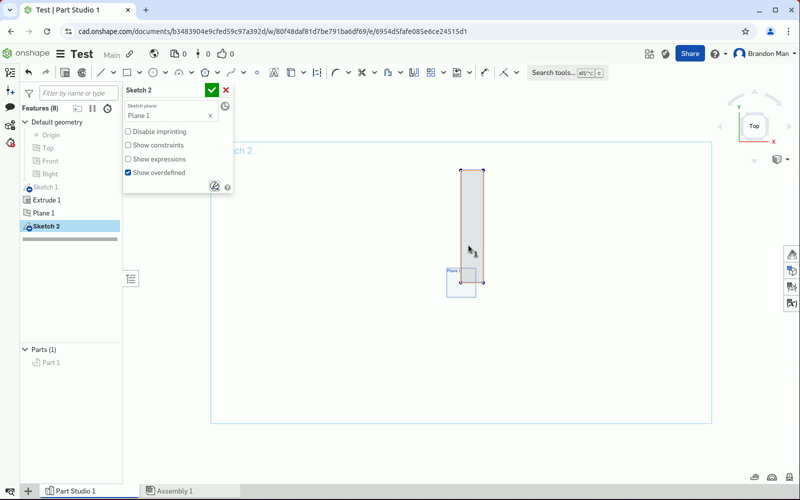
mouse_move(73, 352)
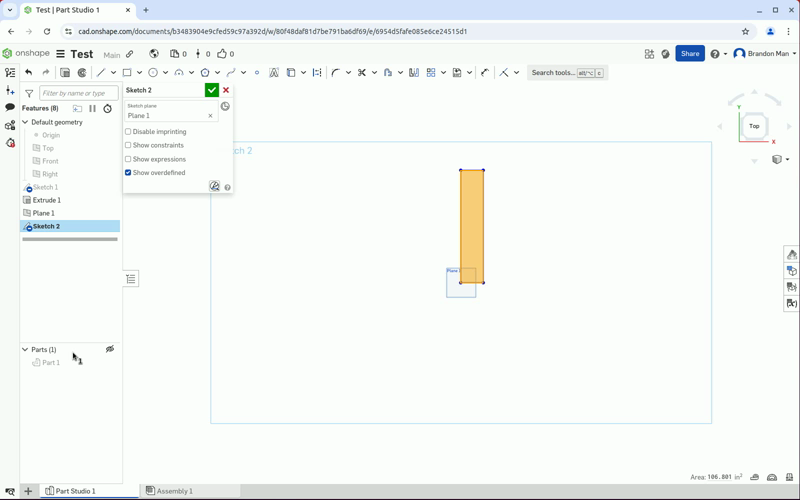
key(shift+y)
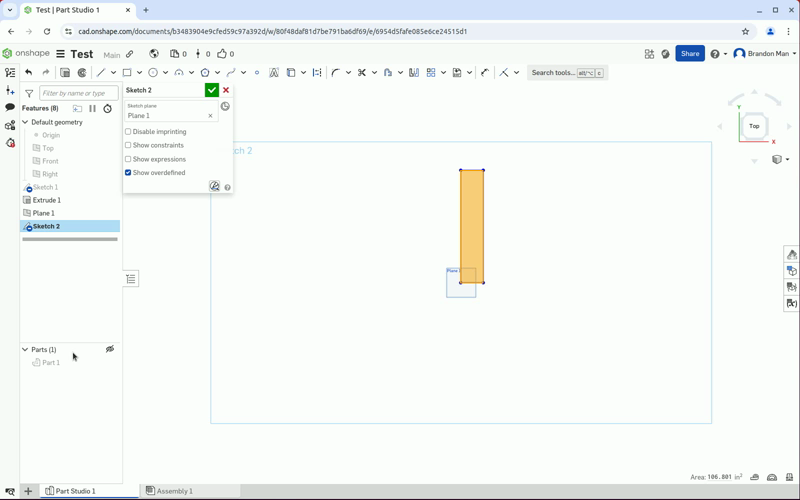
key(shift+e)
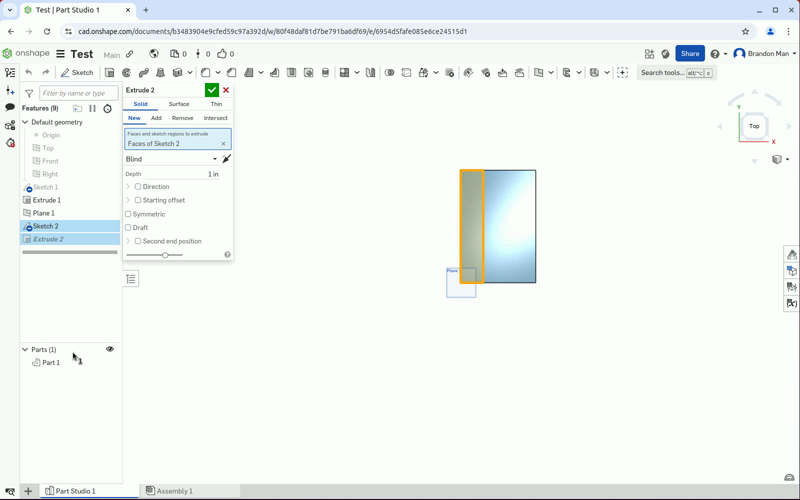
mouse_move(143, 106)
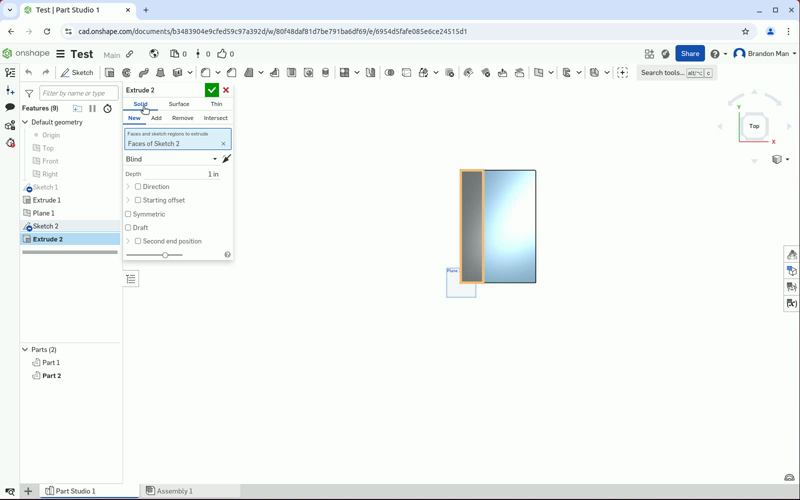
click(143, 106)
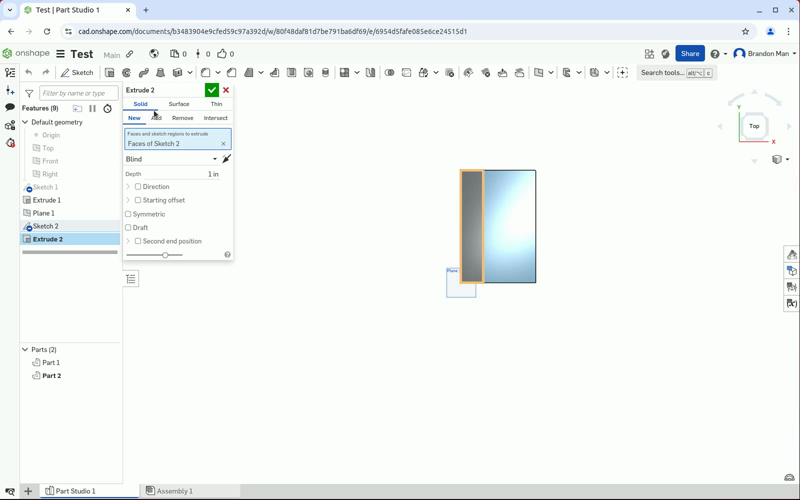
mouse_move(186, 120)
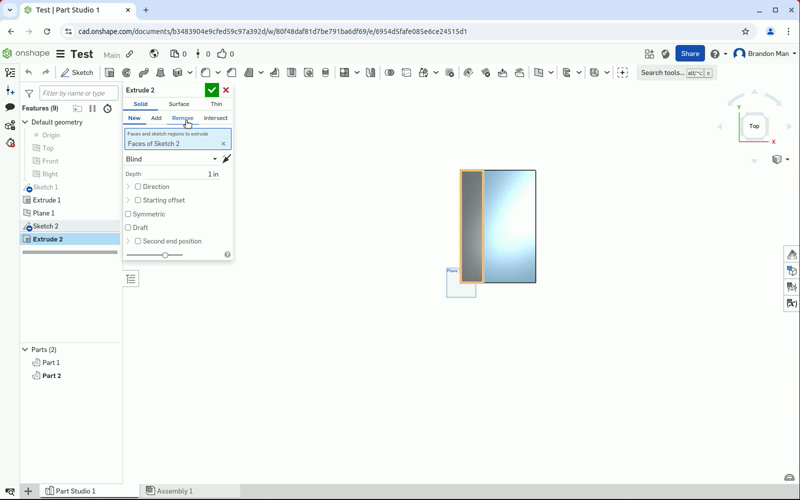
click(186, 120)
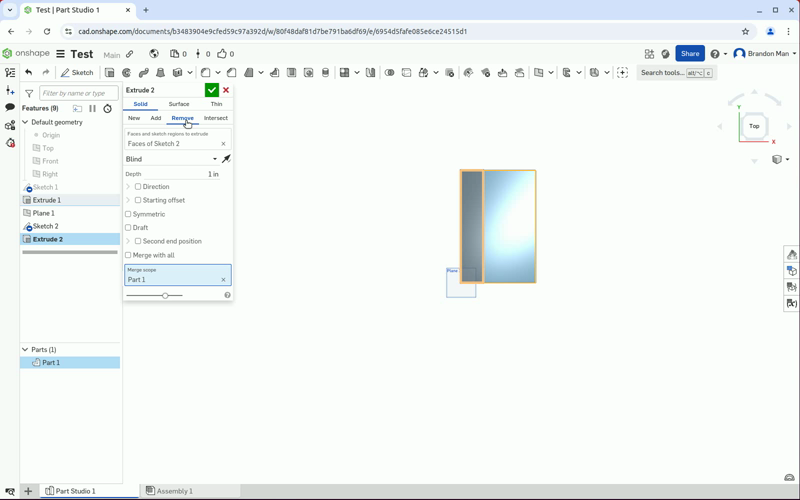
key(tab, 4)
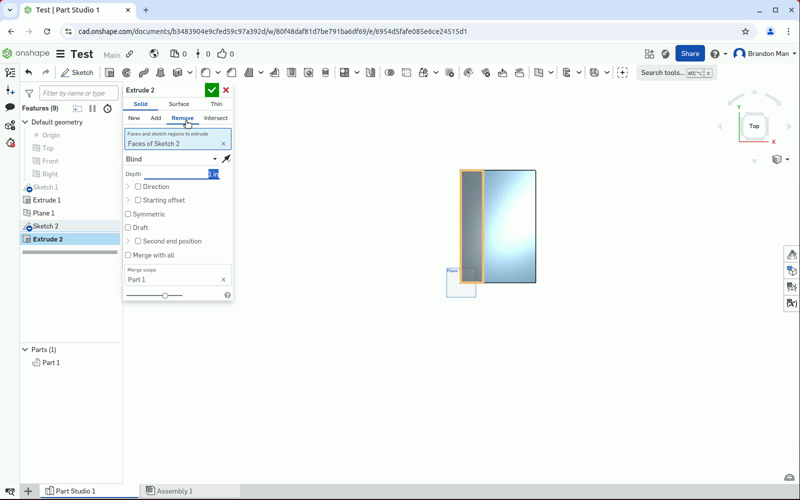
text(4.574)
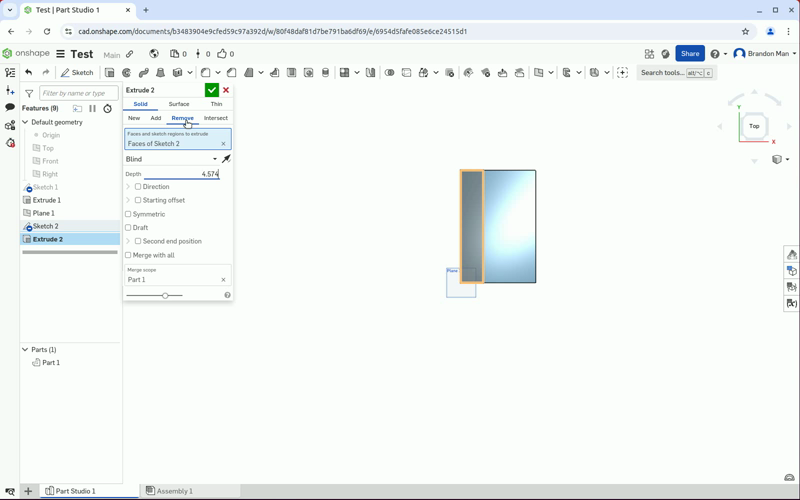
key(tab, 6)
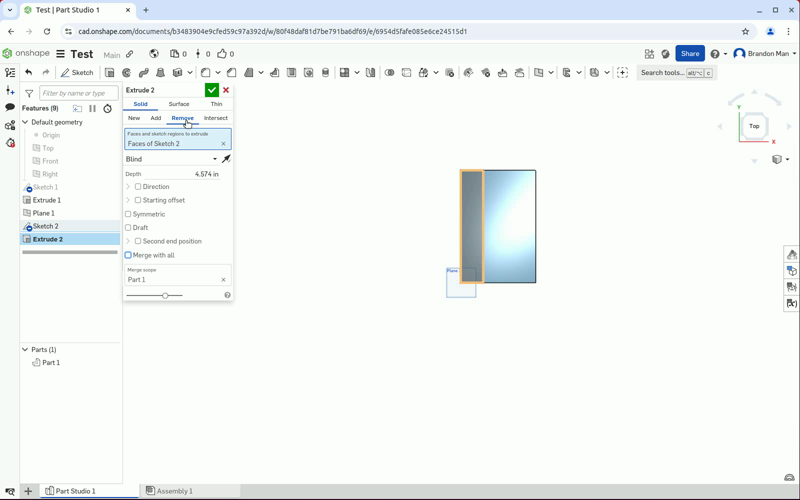
key(space)
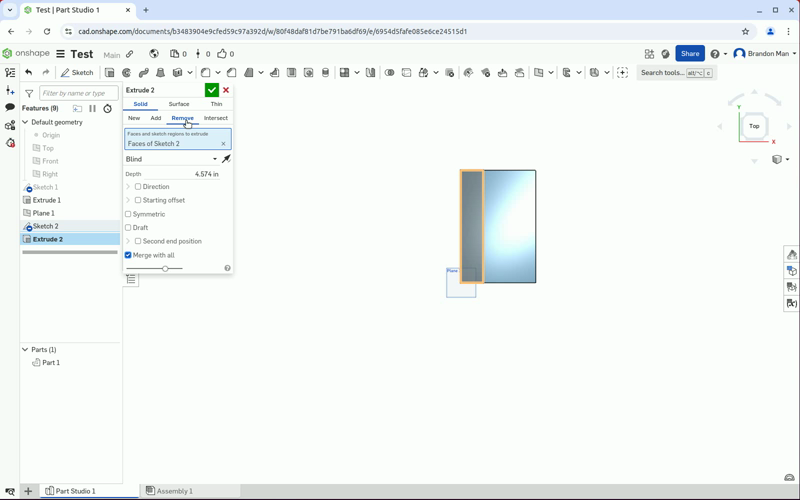
key(enter)
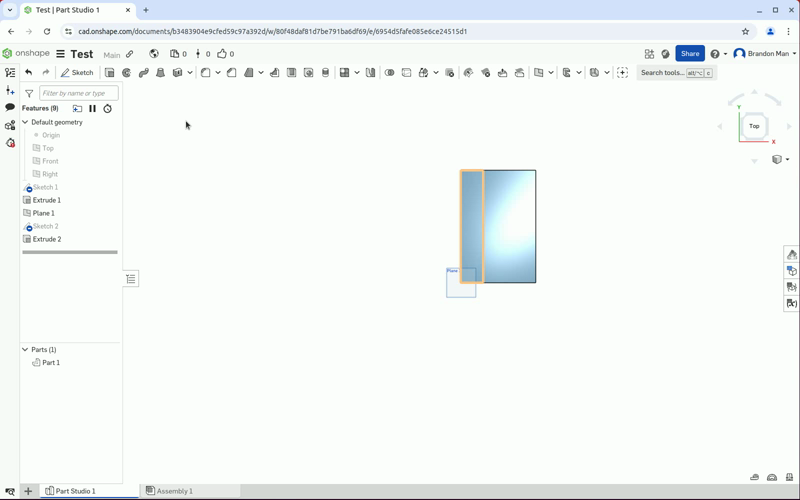
key(shift+h)
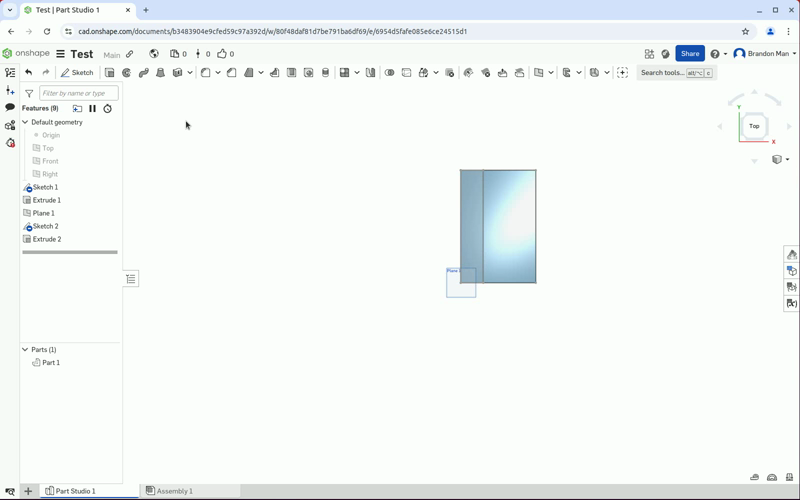
key(shift+h)
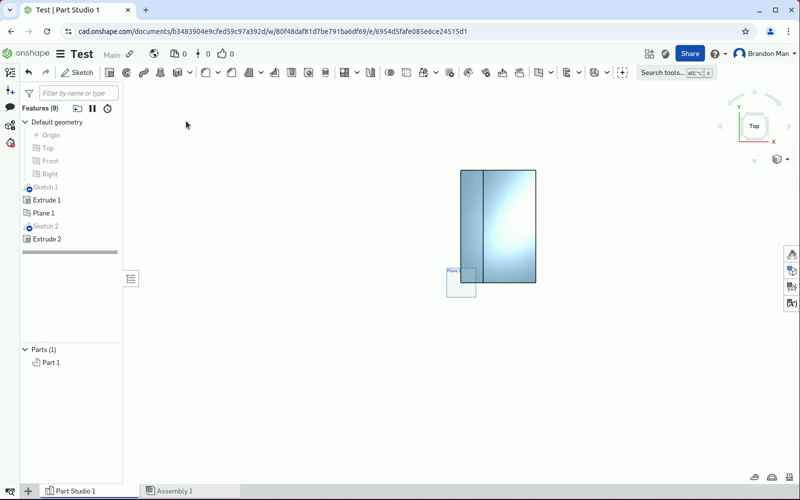
mouse_move(73, 189)
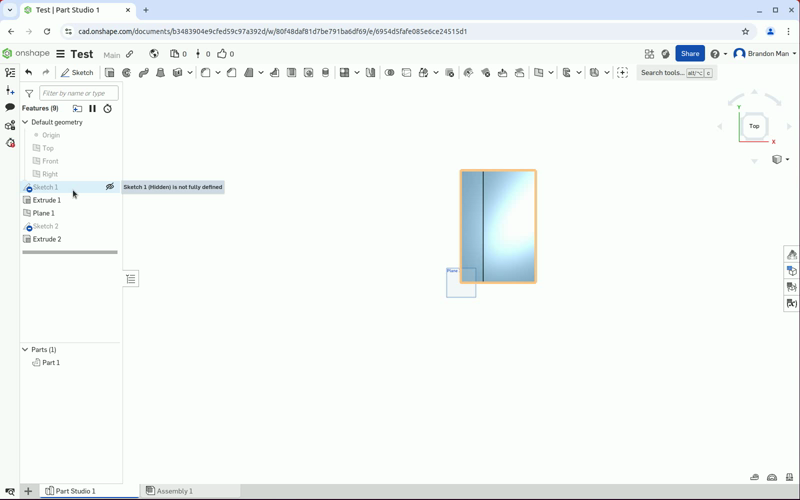
click(73, 189)
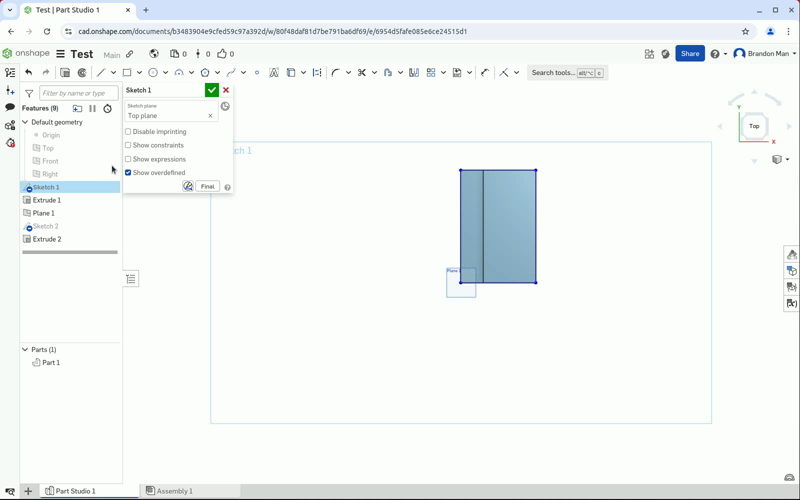
mouse_move(229, 92)
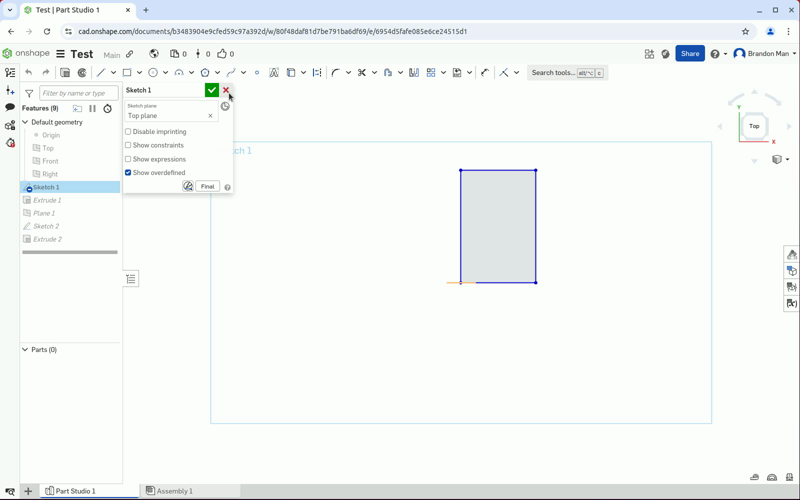
click(229, 92)
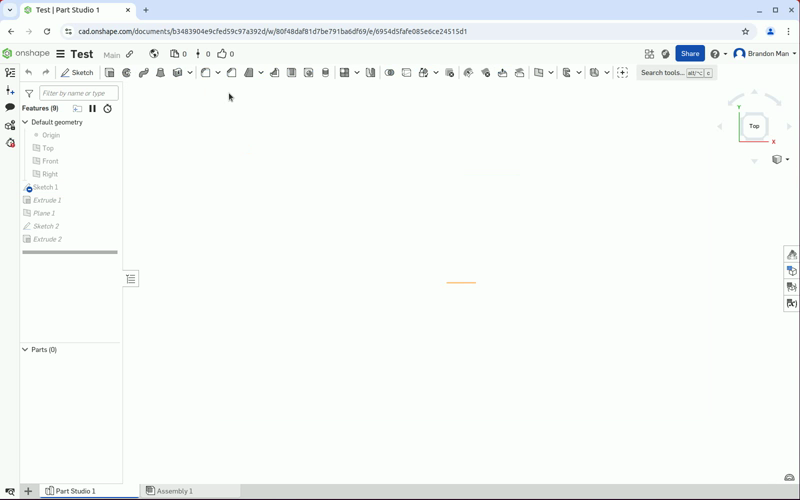
key(shift+s)
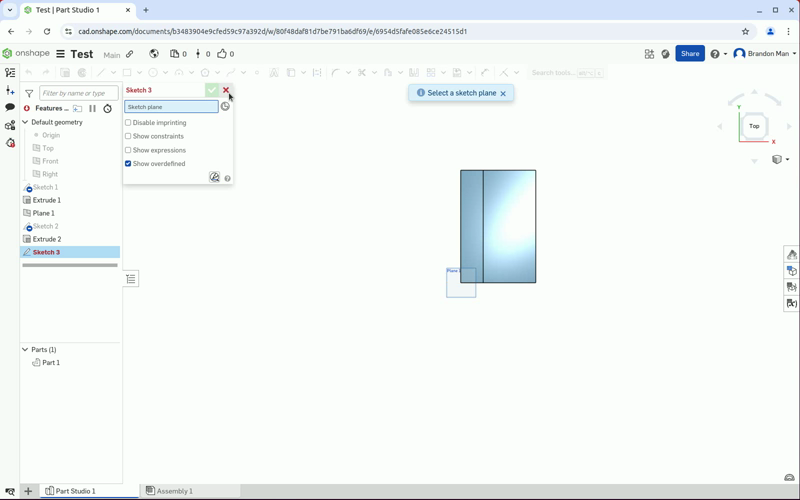
mouse_move(73, 215)
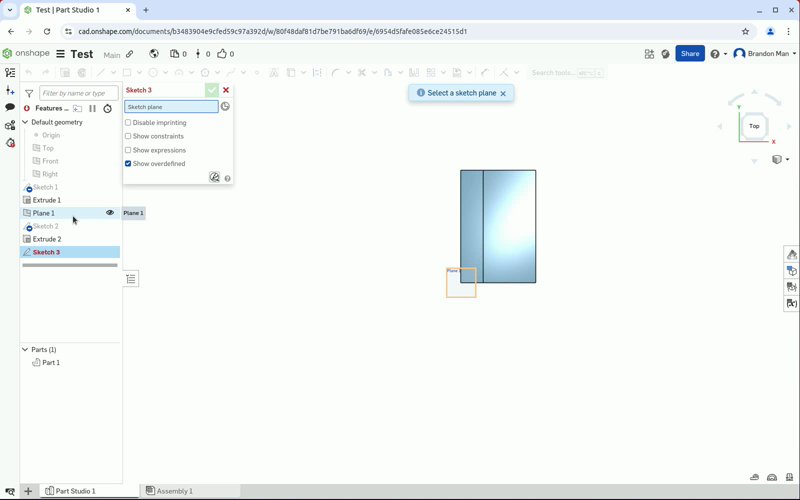
click(73, 215)
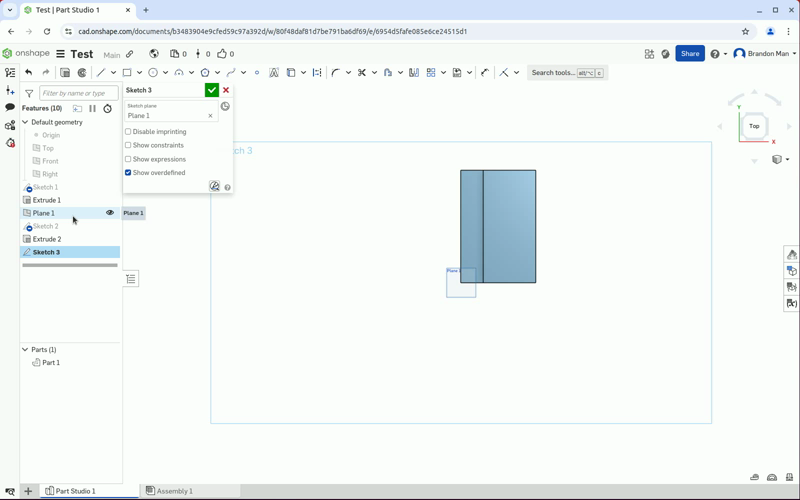
mouse_move(73, 352)
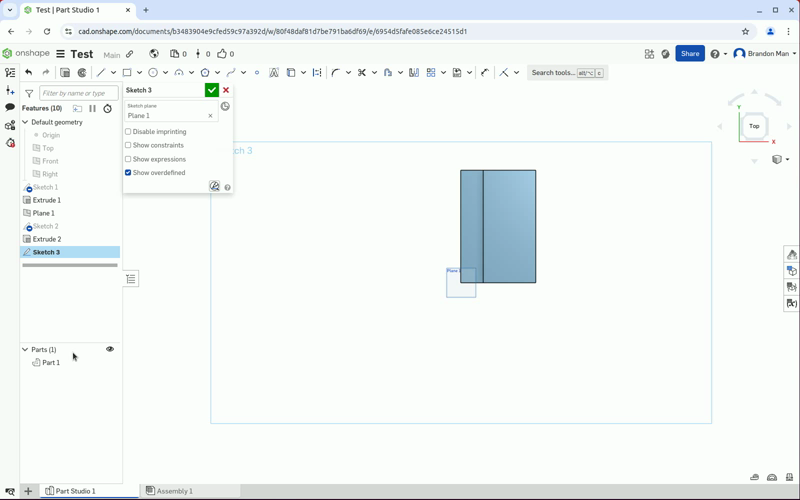
key(y)
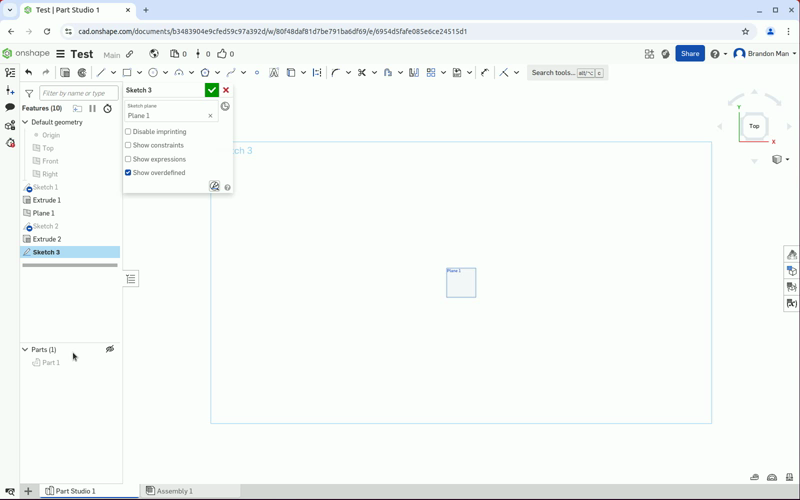
key(c)
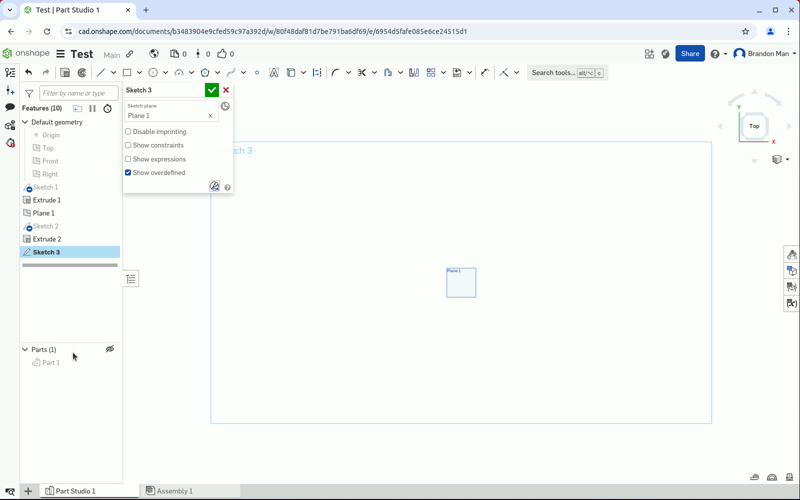
key_down(shift)
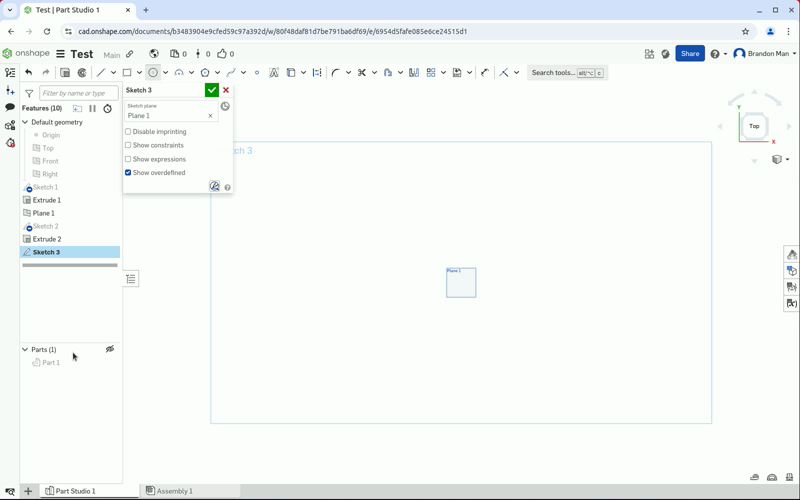
mouse_move(510, 226)
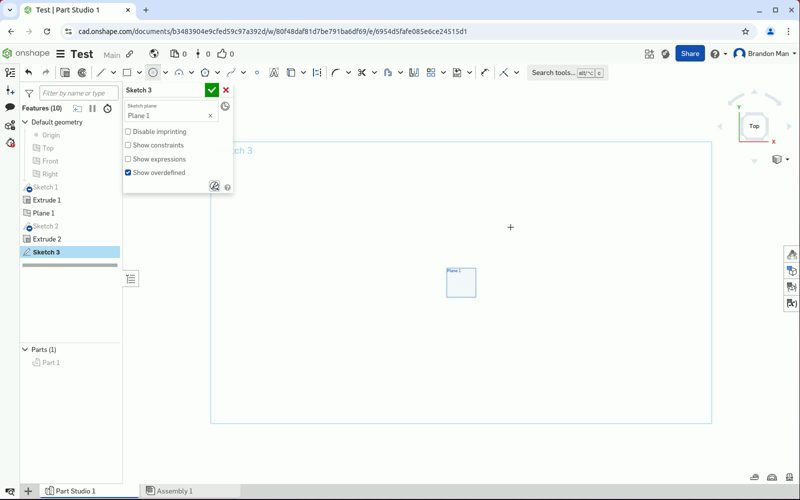
click(510, 226)
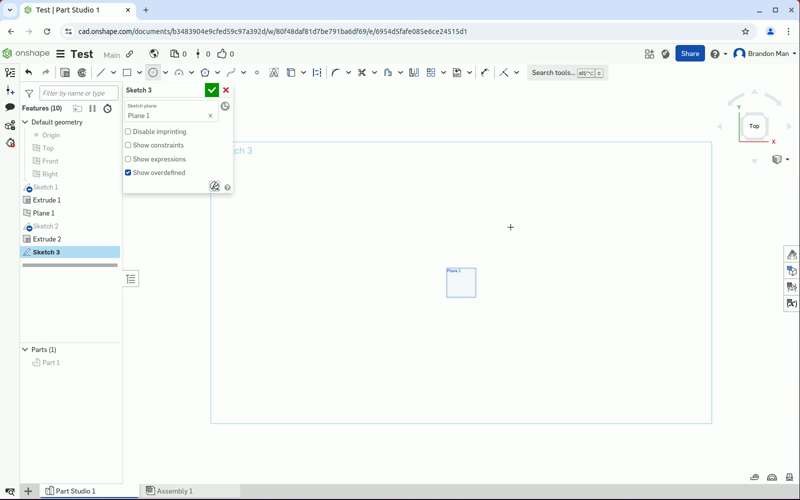
key_up(shift)
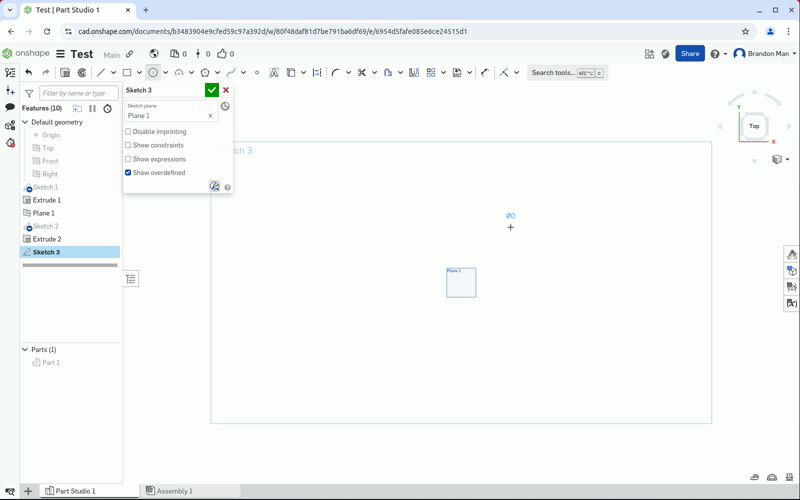
mouse_move(526, 226)
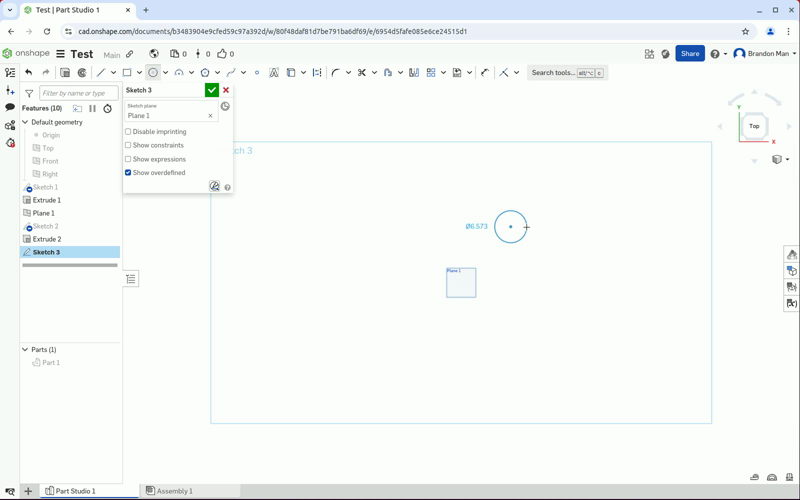
click(526, 226)
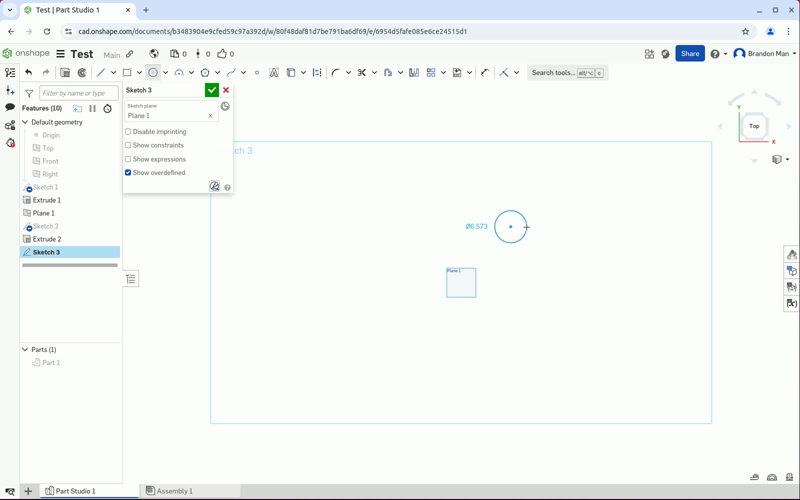
key(esc)
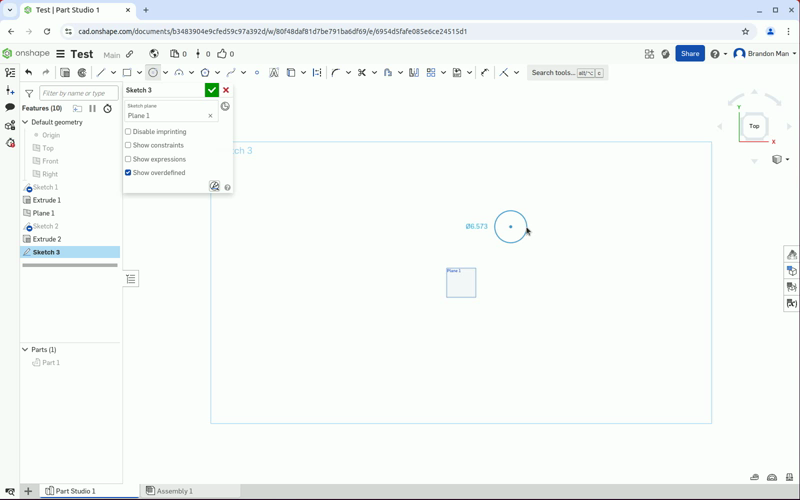
mouse_move(506, 234)
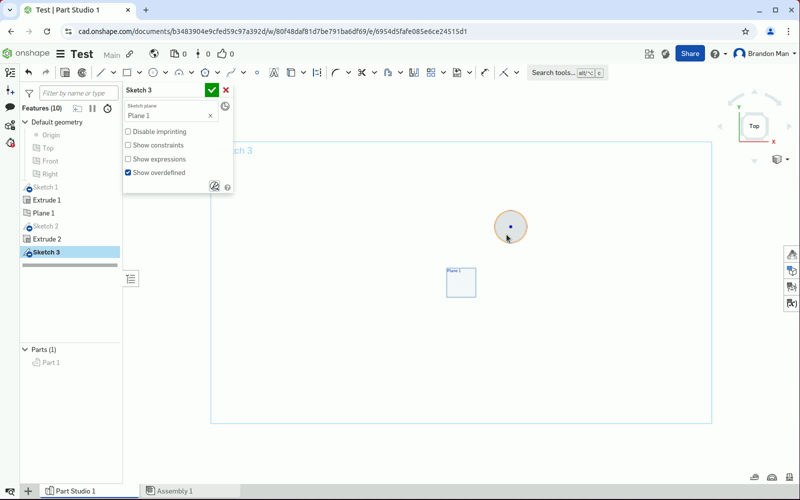
scroll(6)
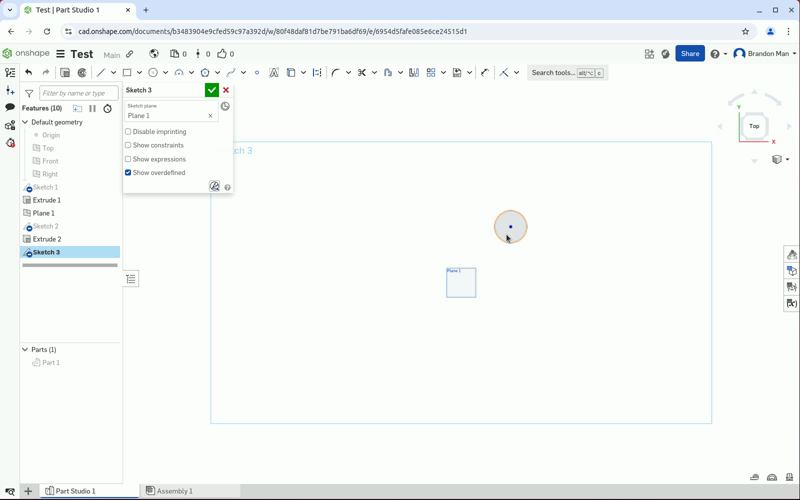
scroll(6)
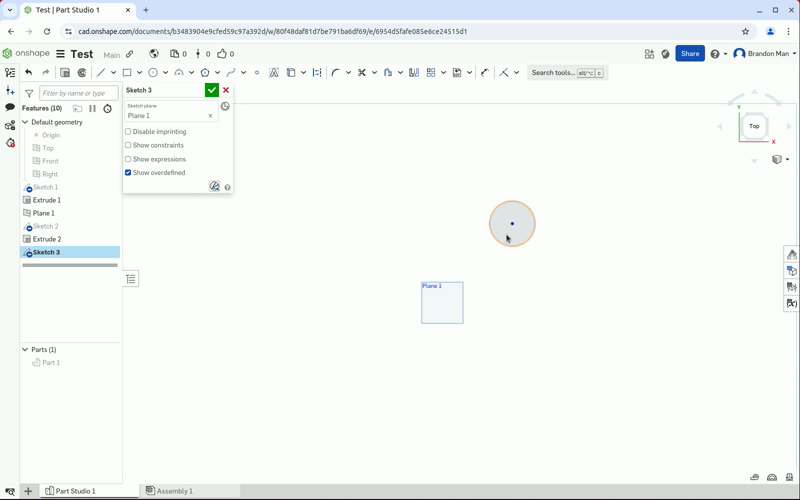
scroll(6)
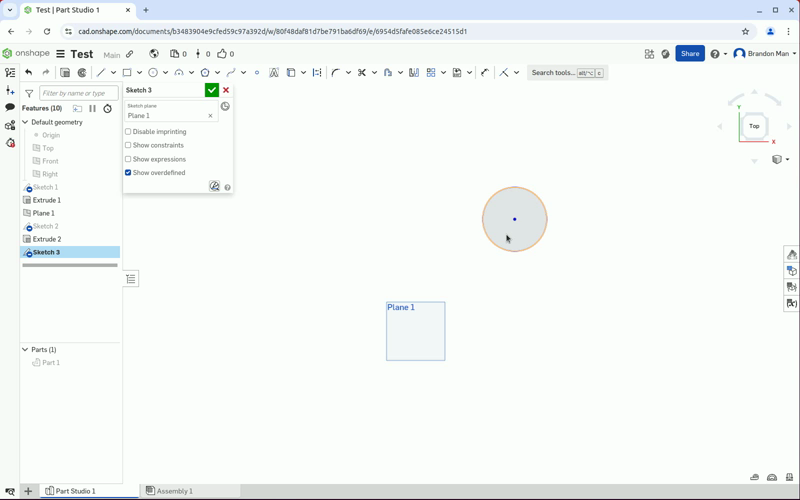
scroll(6)
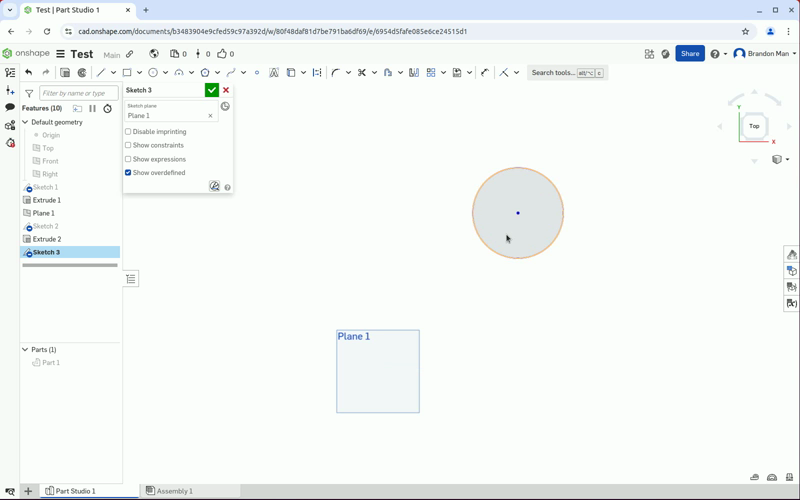
scroll(6)
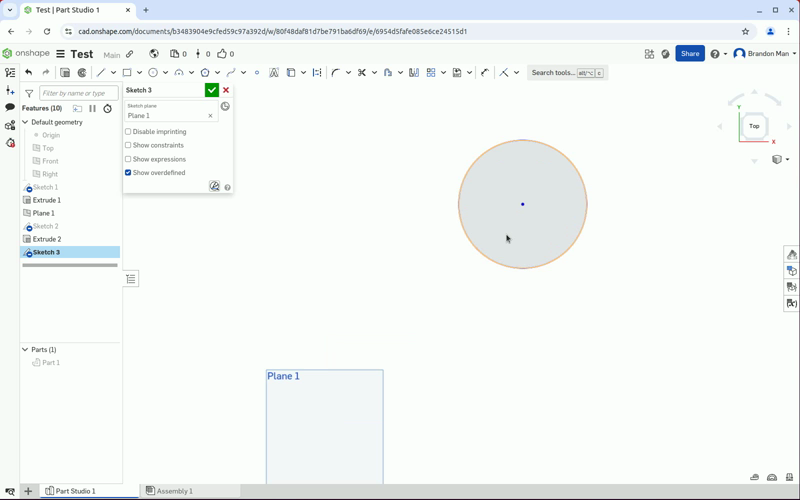
scroll(6)
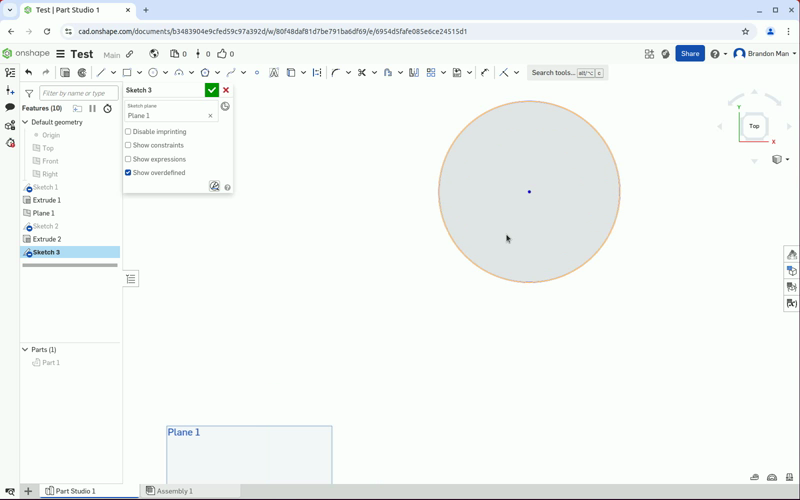
scroll(6)
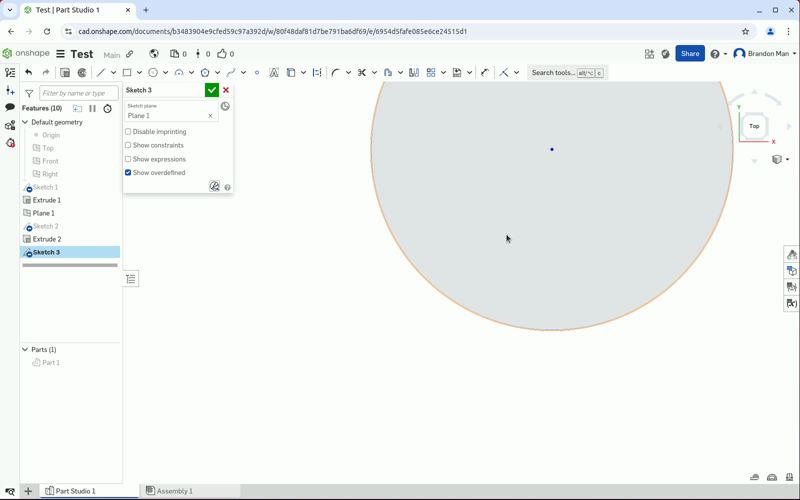
click(506, 234)
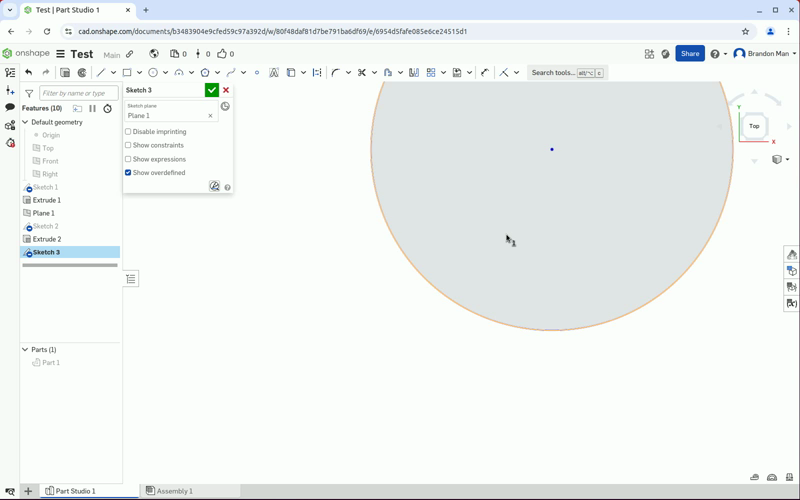
scroll(-6)
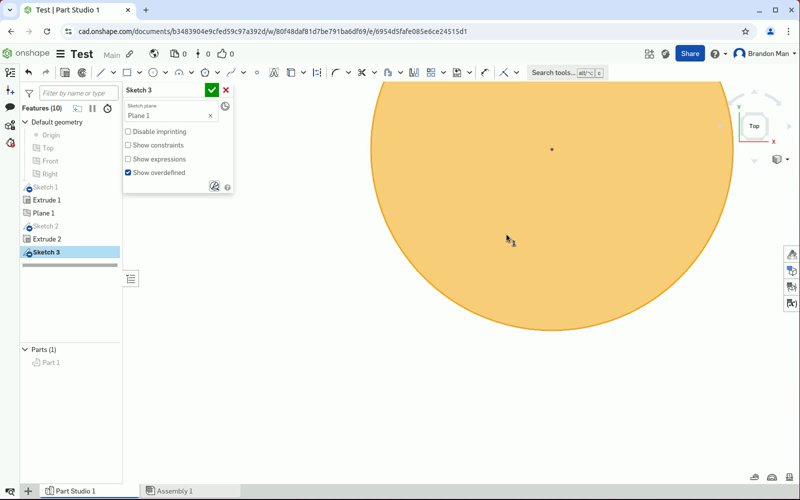
scroll(-6)
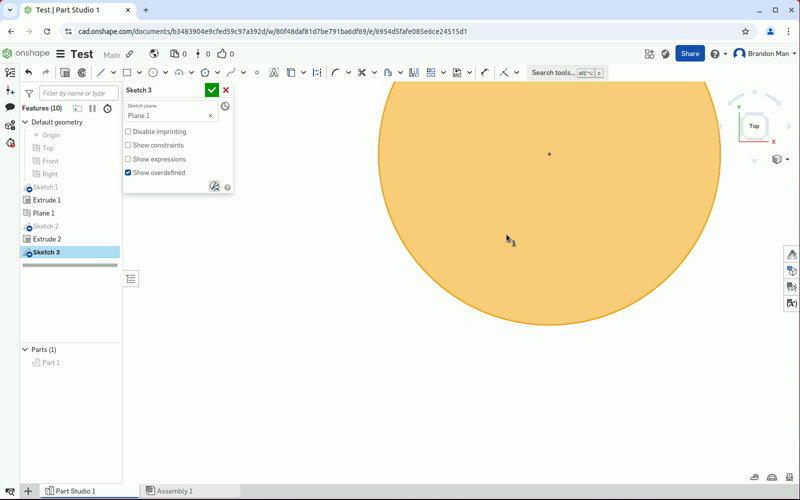
scroll(-6)
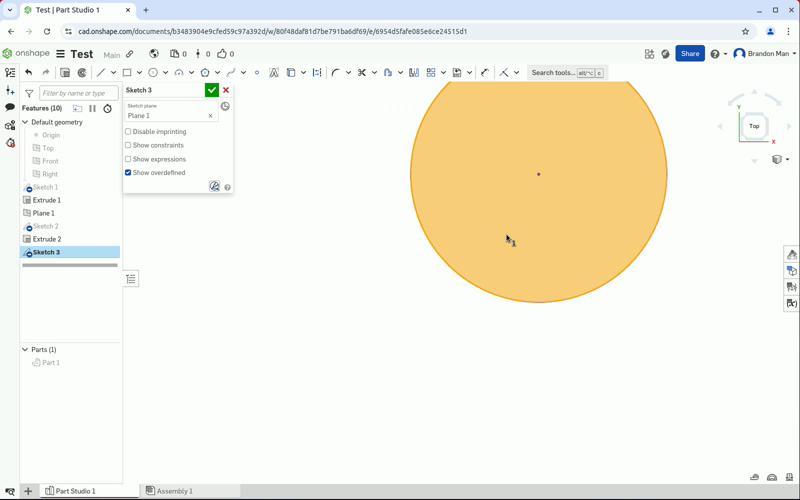
scroll(-6)
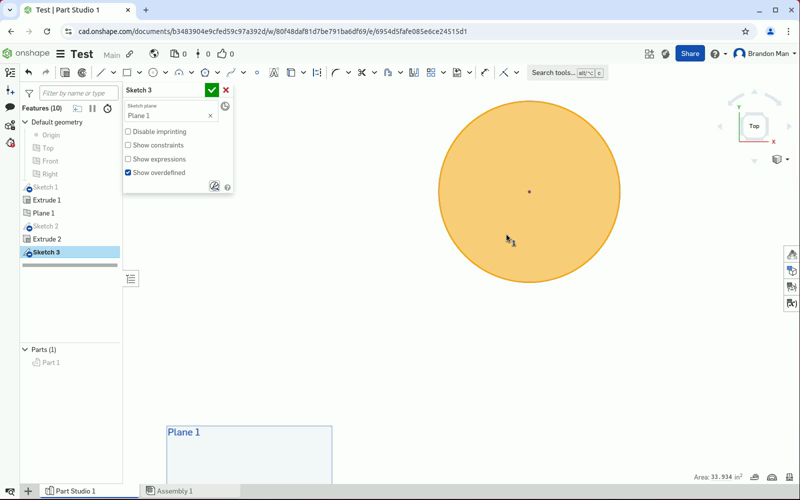
scroll(-6)
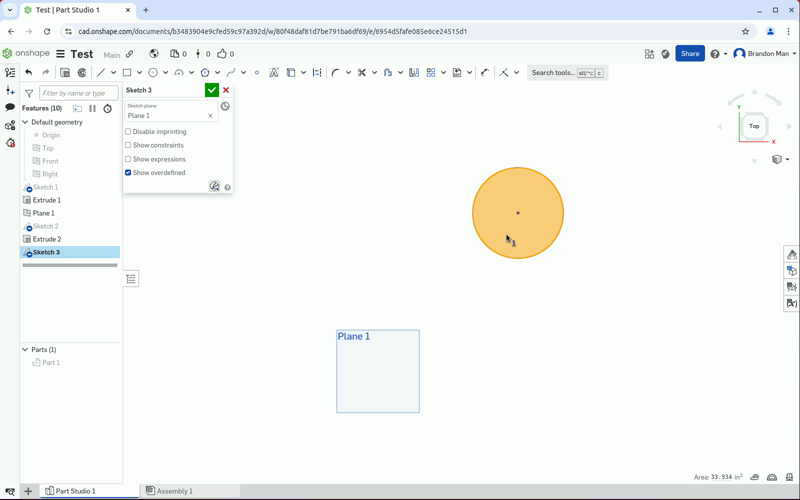
scroll(-6)
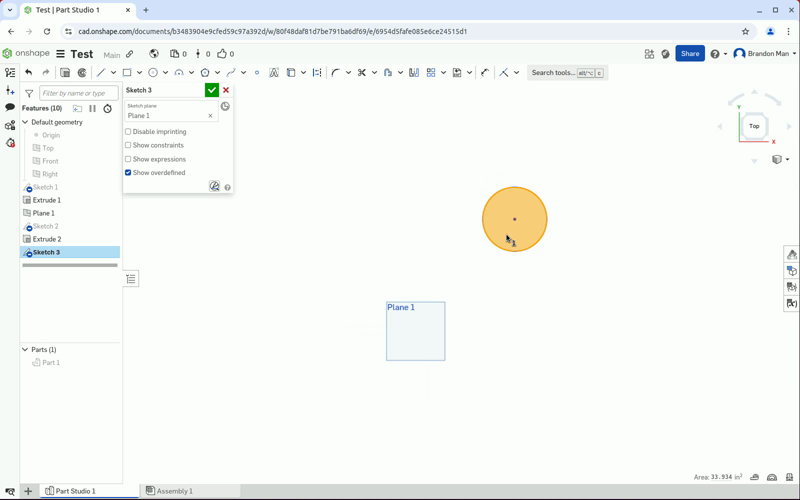
scroll(-6)
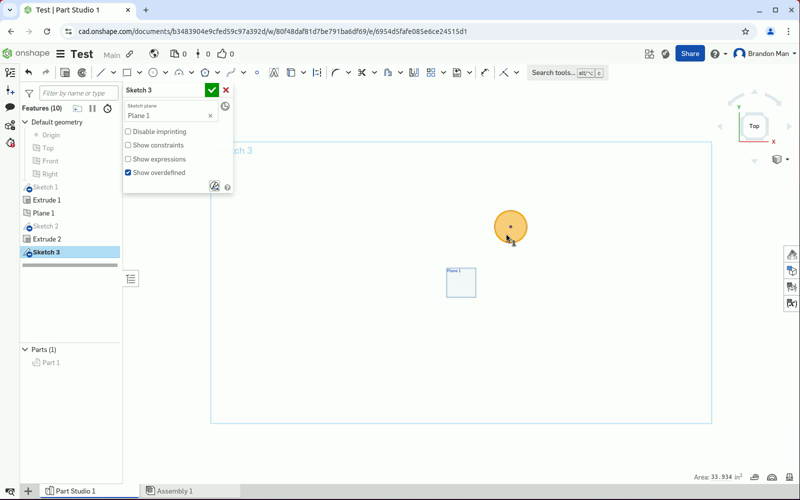
mouse_move(73, 352)
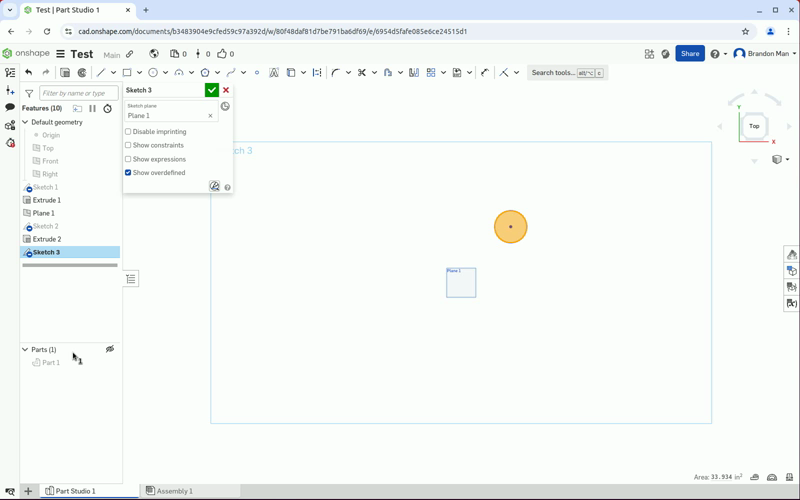
key(shift+y)
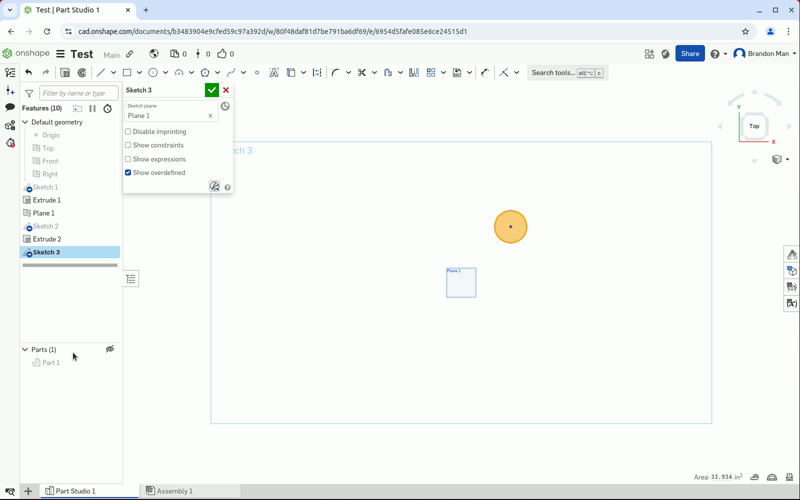
key(shift+e)
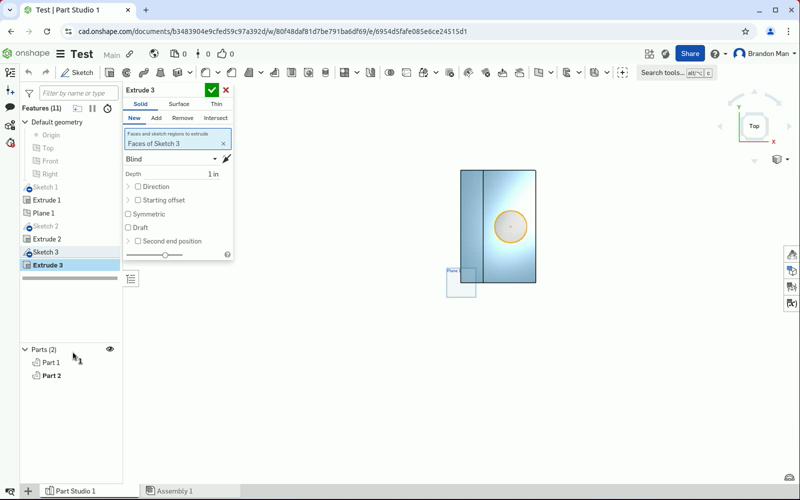
mouse_move(143, 106)
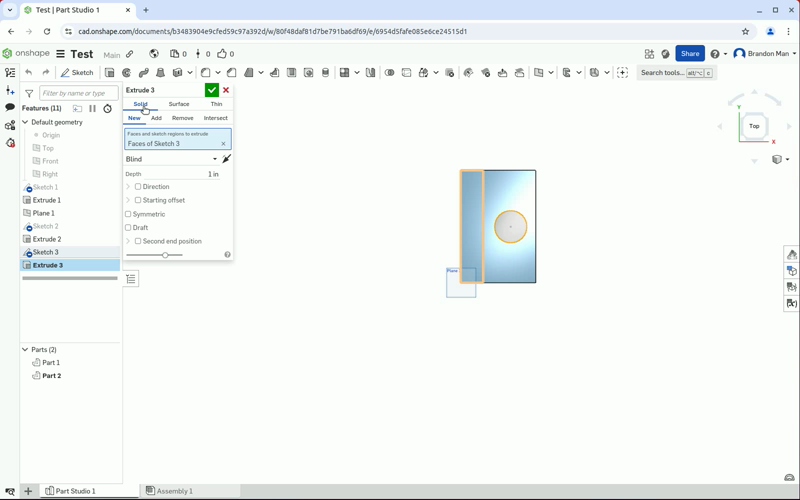
click(143, 106)
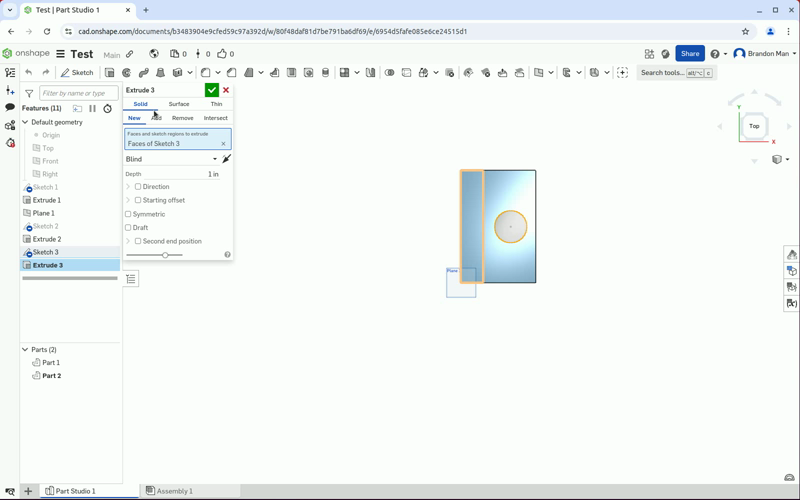
mouse_move(186, 120)
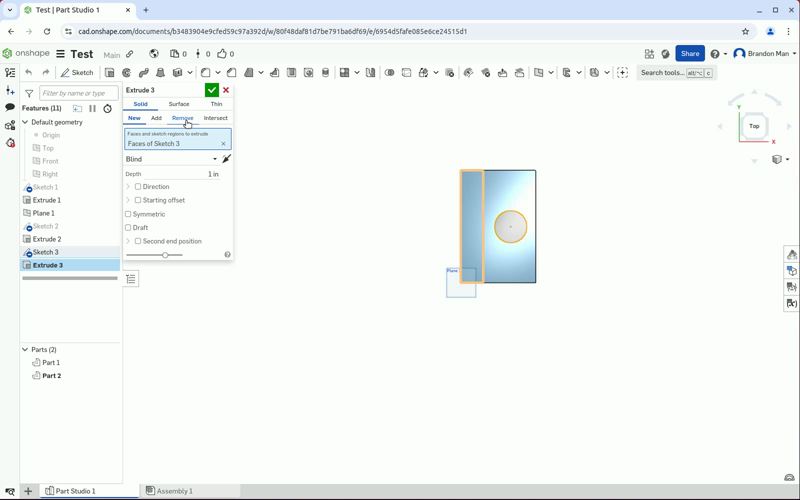
click(186, 120)
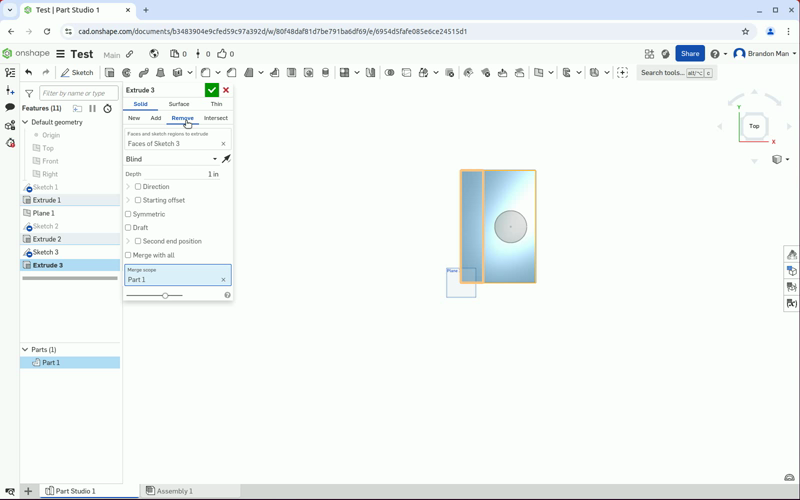
key(tab, 4)
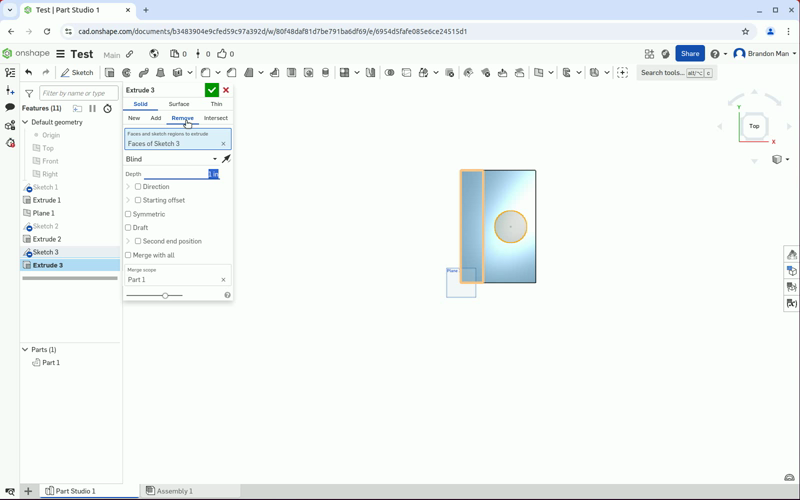
text(30.811)
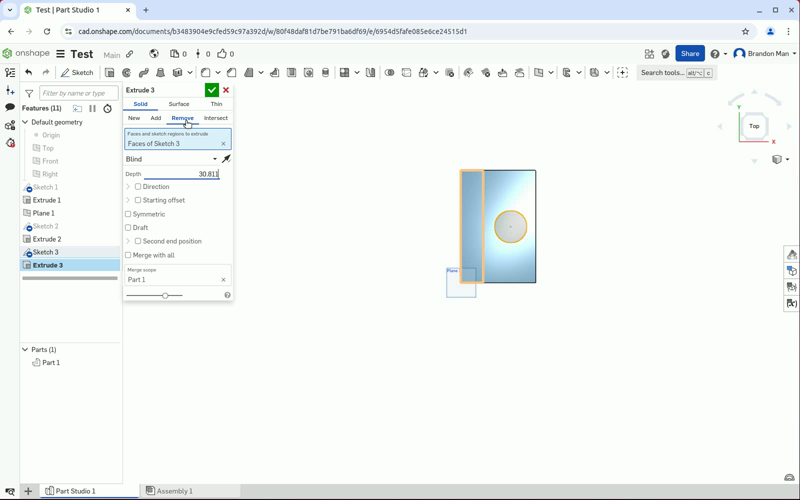
key(tab, 6)
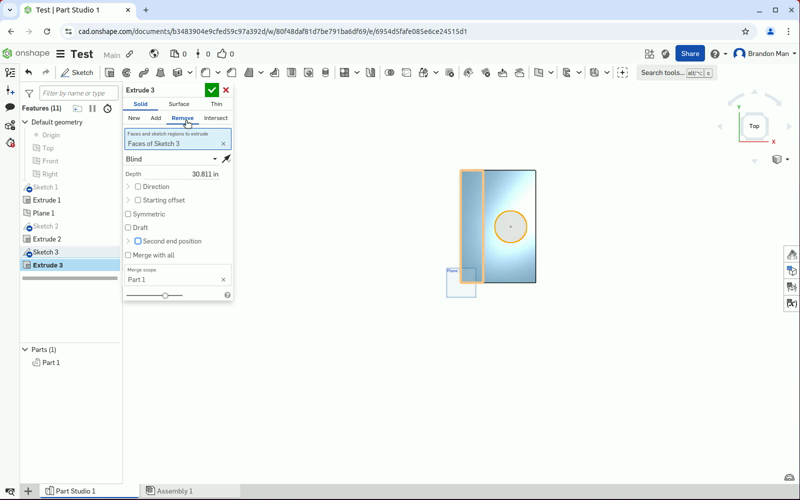
key(space)
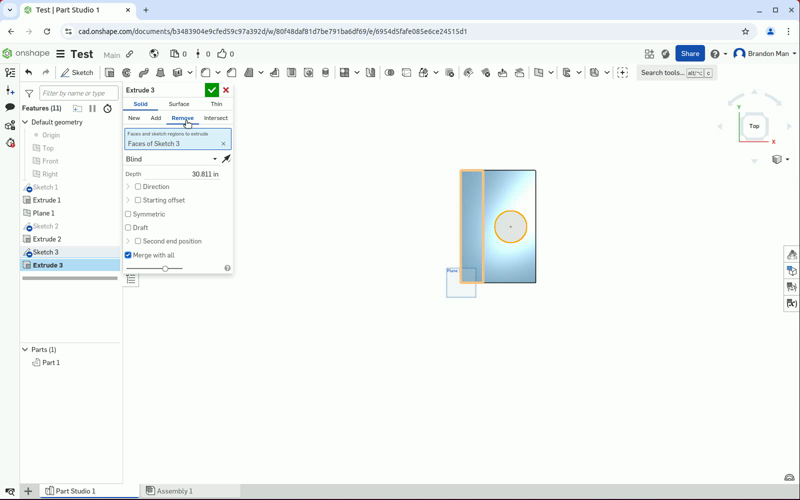
key(enter)
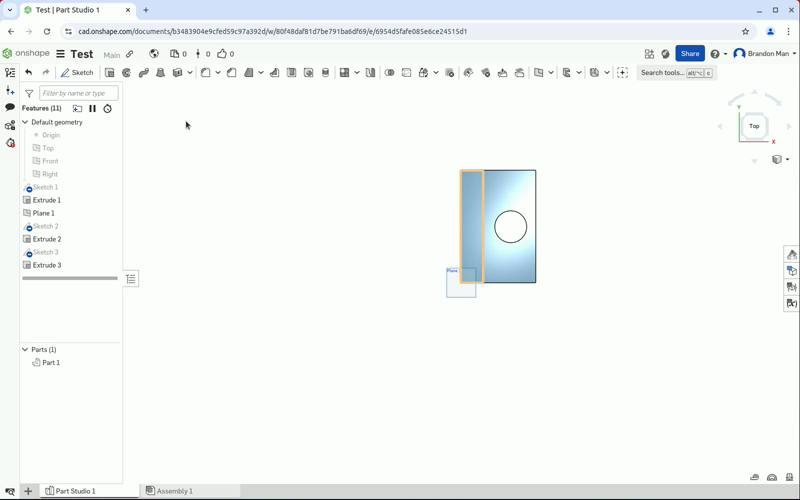
key(shift+h)
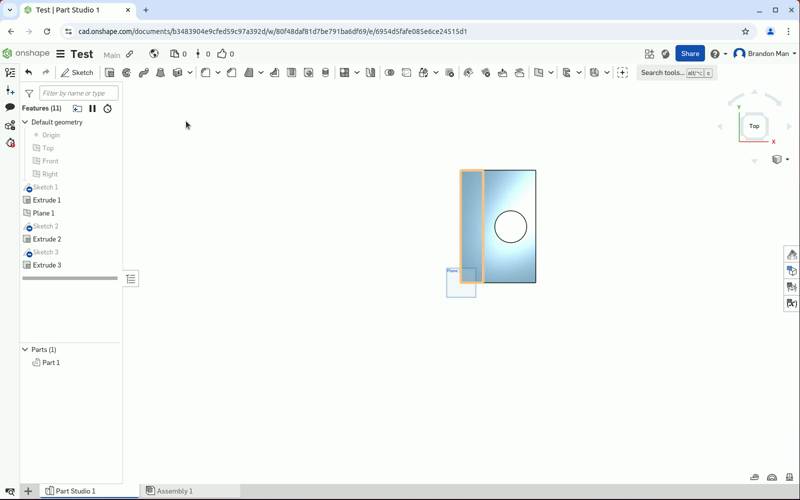
key(shift+h)
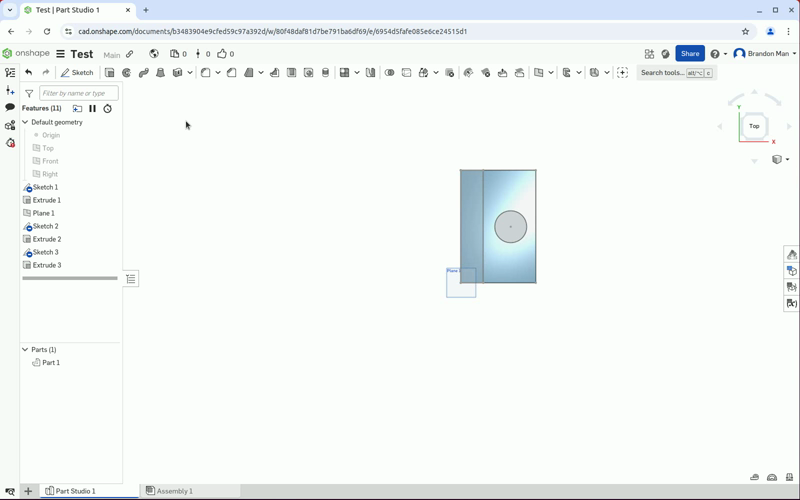
key(shift+7)
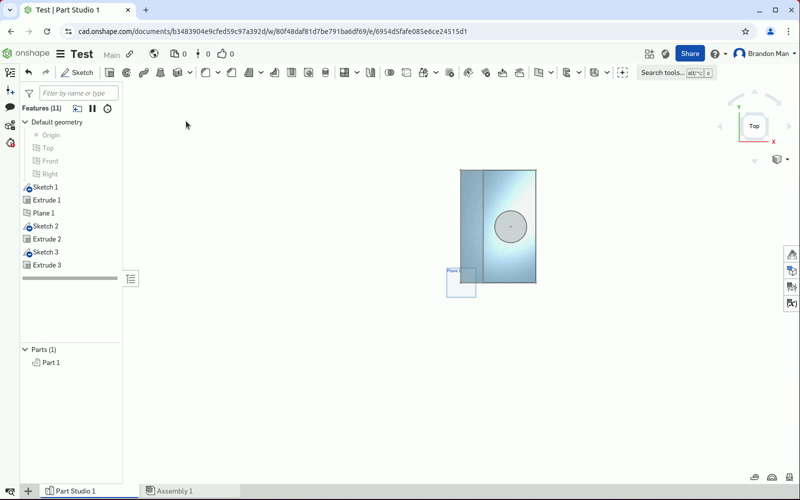
key(up, 3)
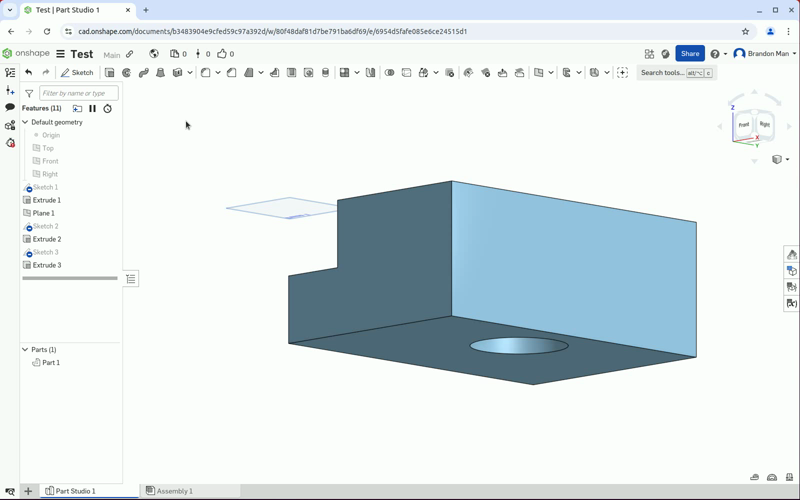
key(left, 3)
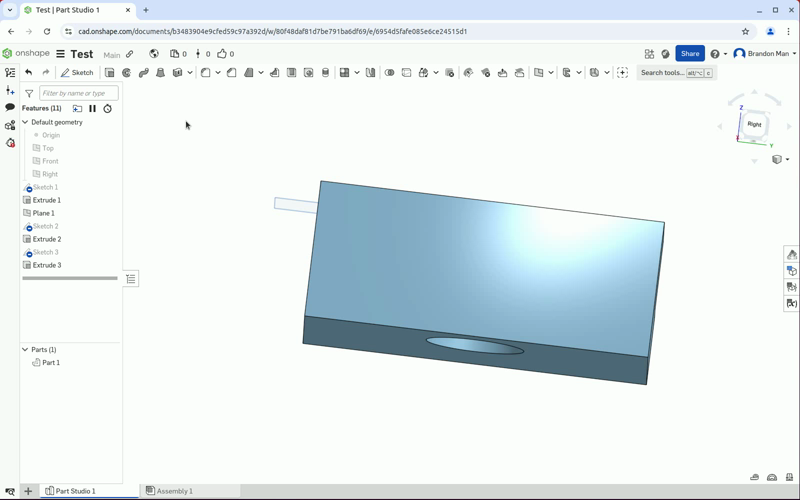
key(right, 3)
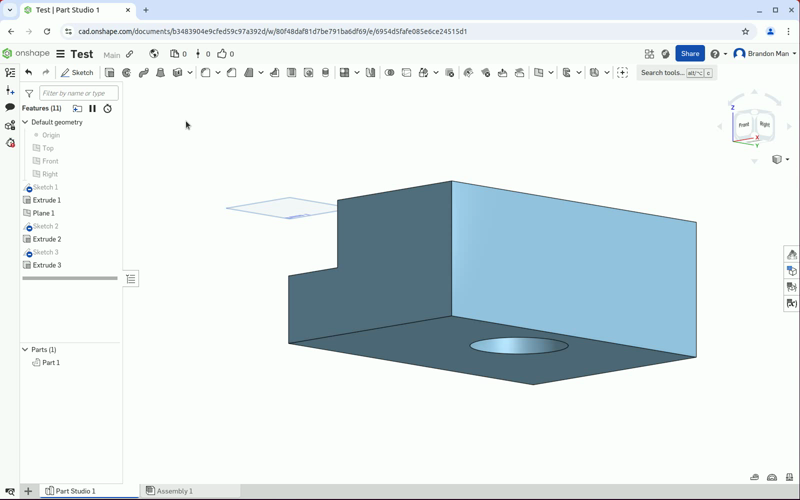
key(down, 3)
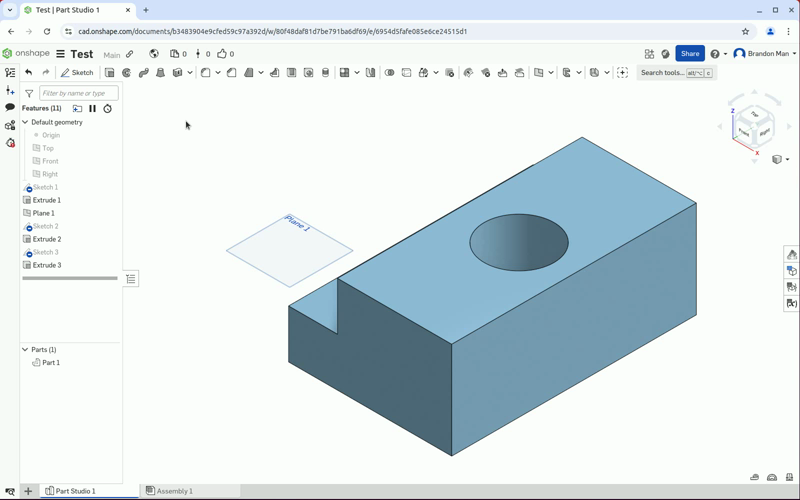
mouse_move(73, 189)
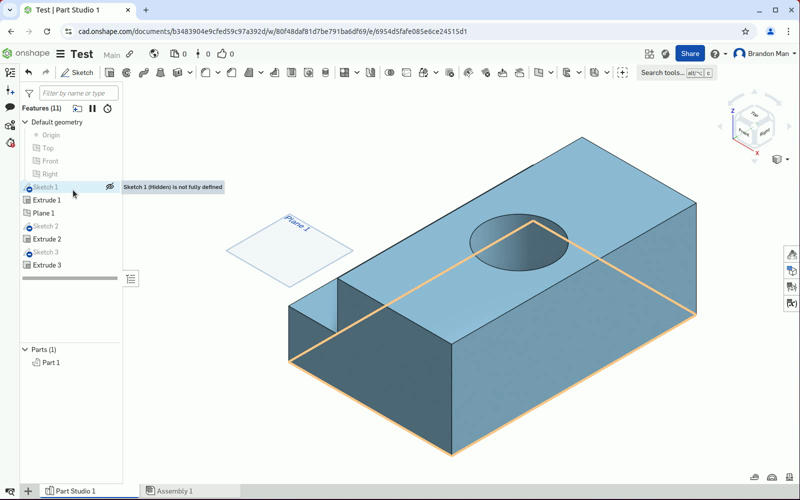
click(73, 189)